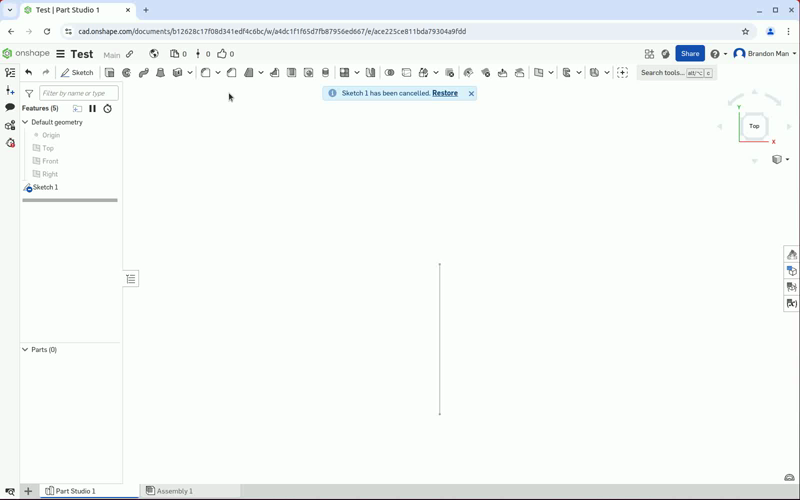
key(shift+h)
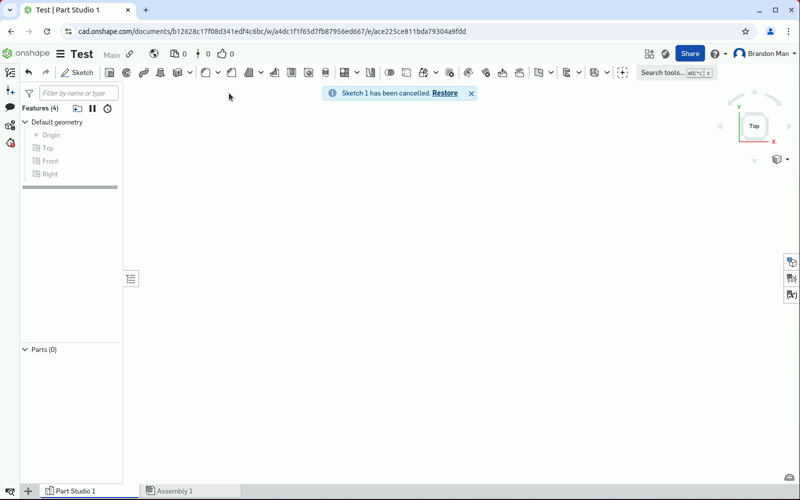
mouse_move(73, 352)
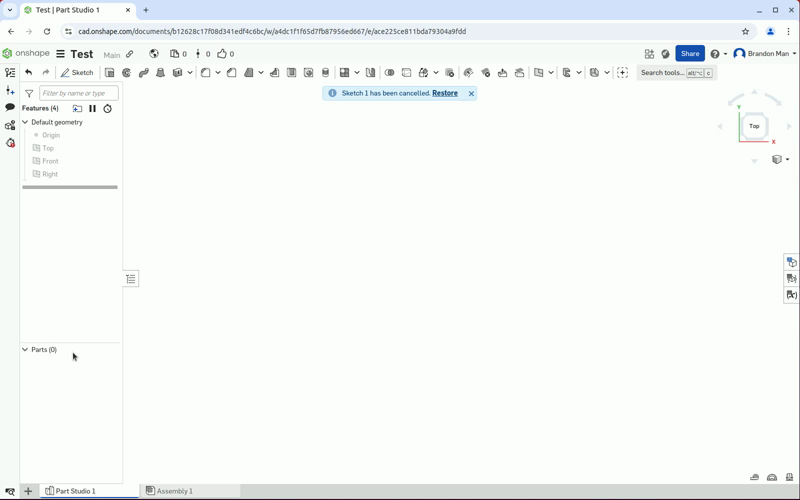
key(y)
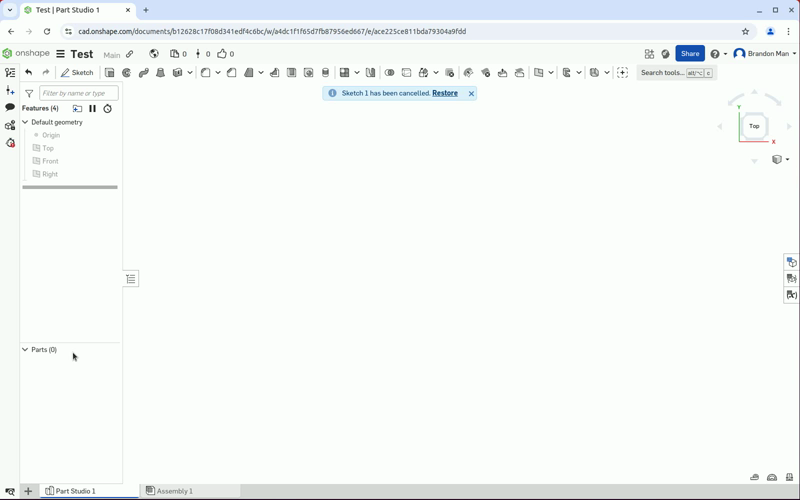
key(shift+p)
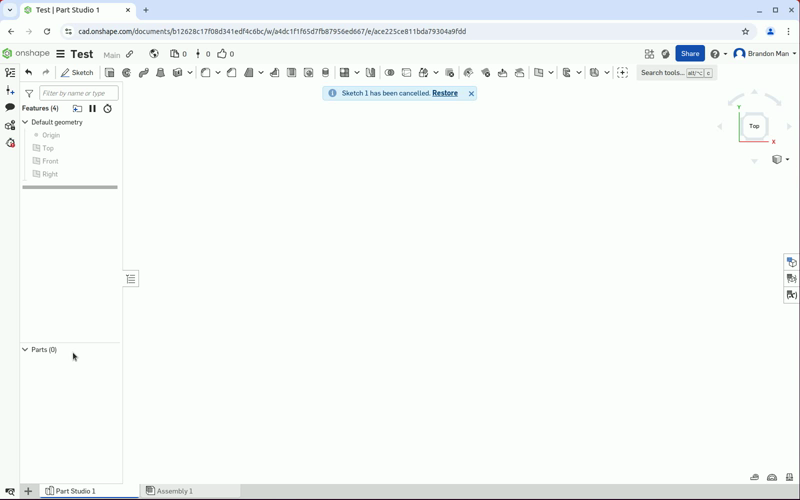
key(space)
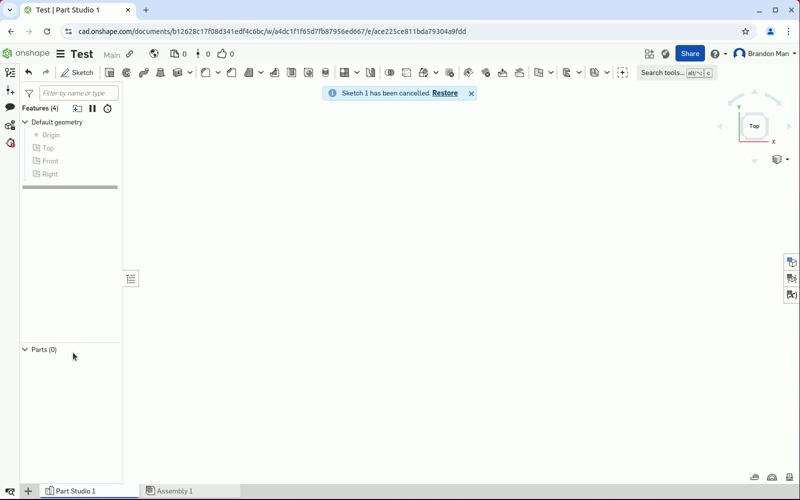
key_down(shift)
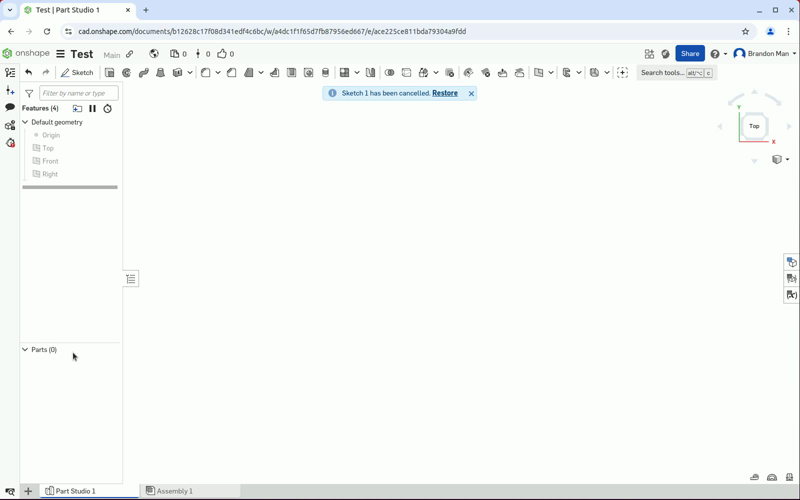
key(up)
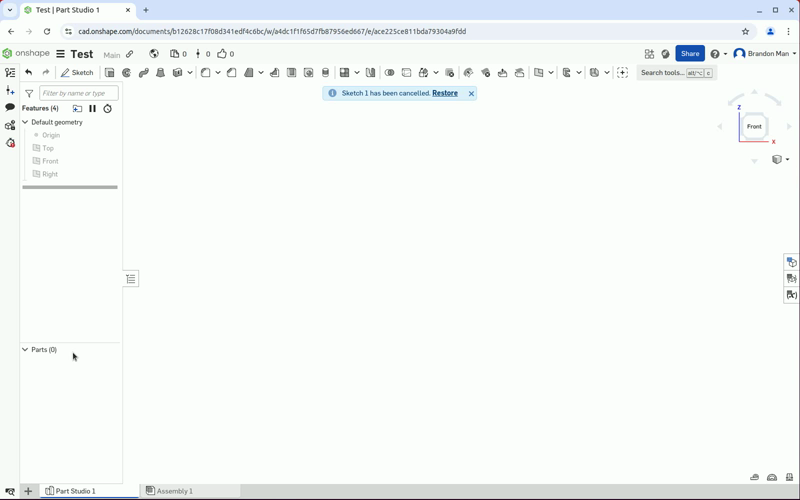
key_up(shift)
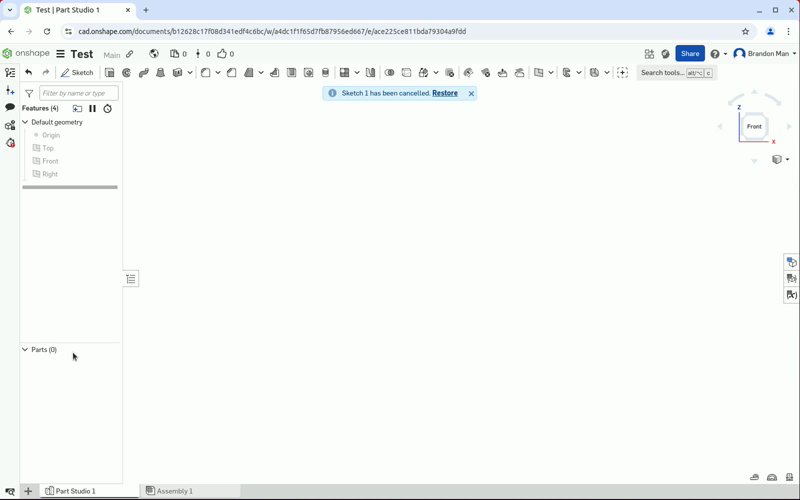
mouse_move(73, 352)
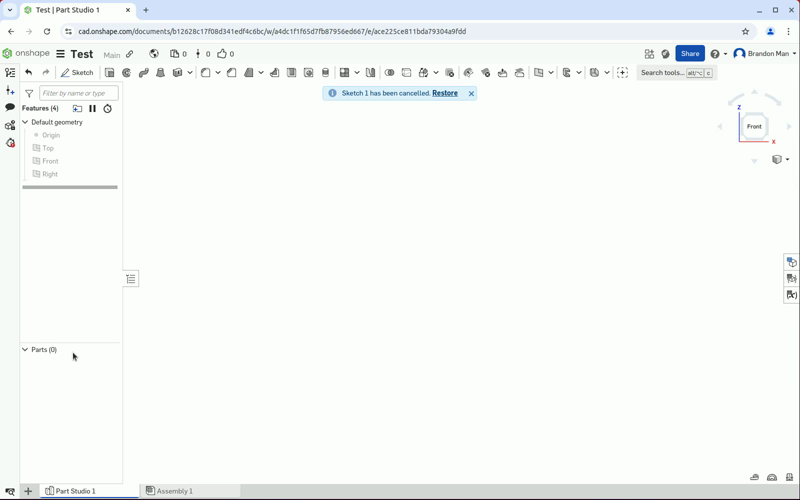
key(shift+y)
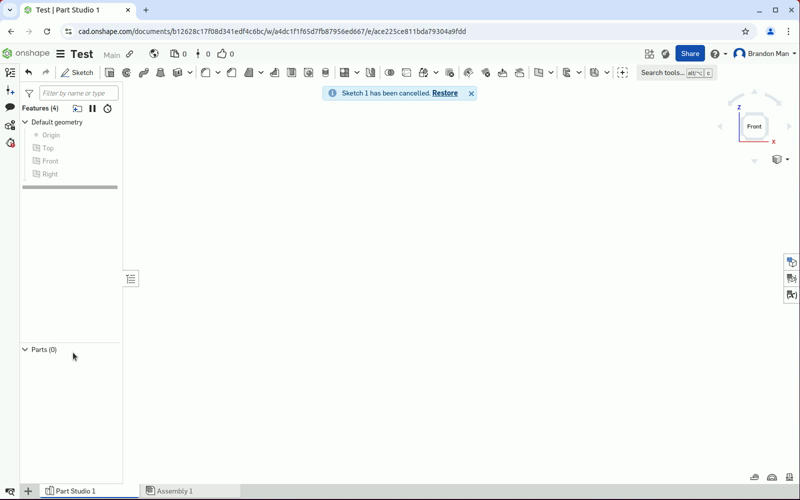
key(shift+s)
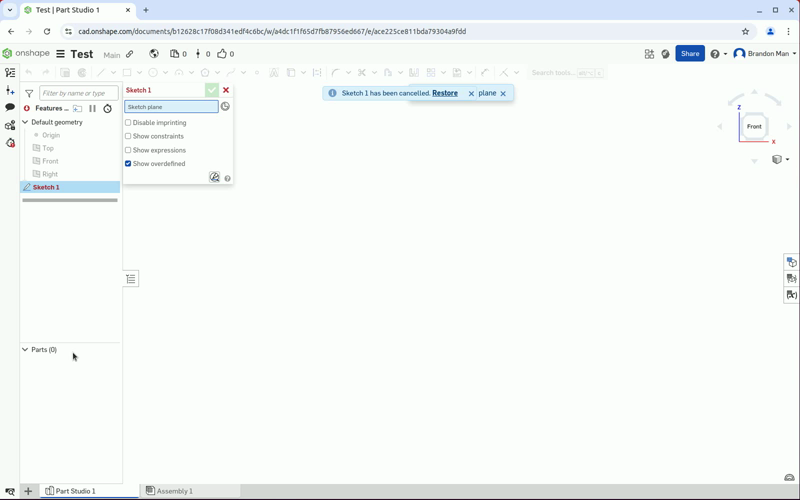
mouse_move(73, 163)
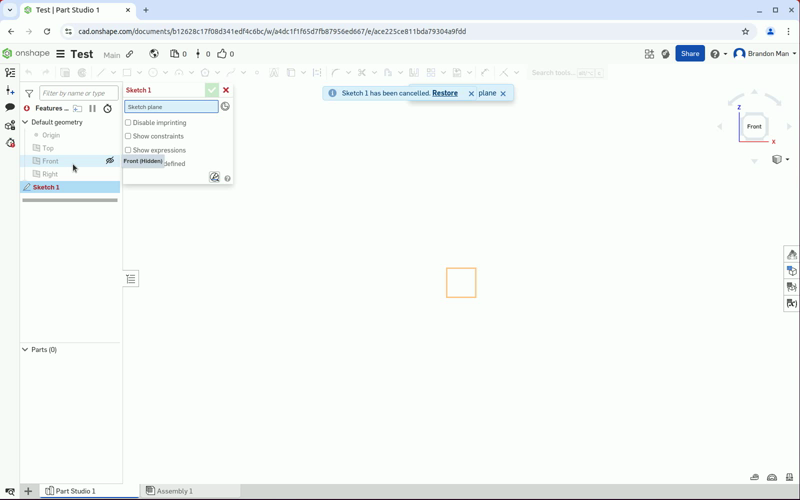
click(73, 163)
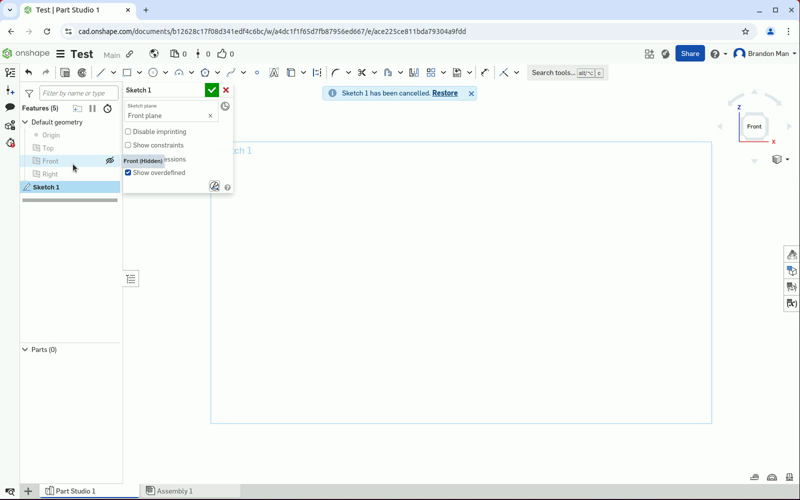
mouse_move(73, 352)
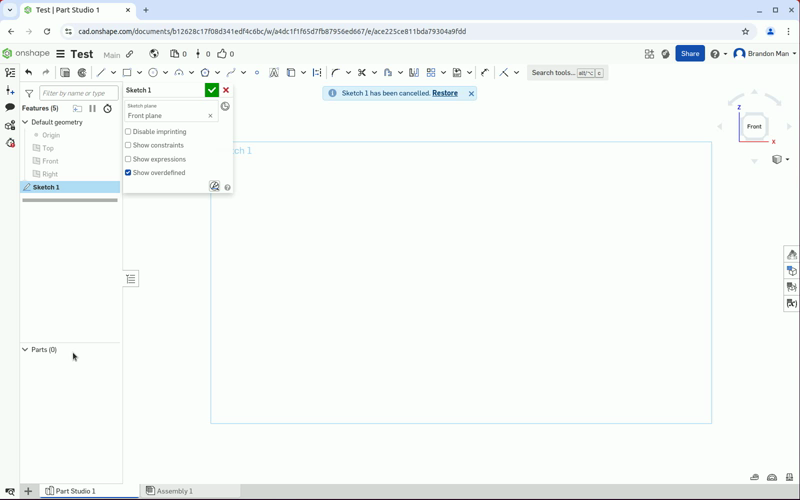
key(y)
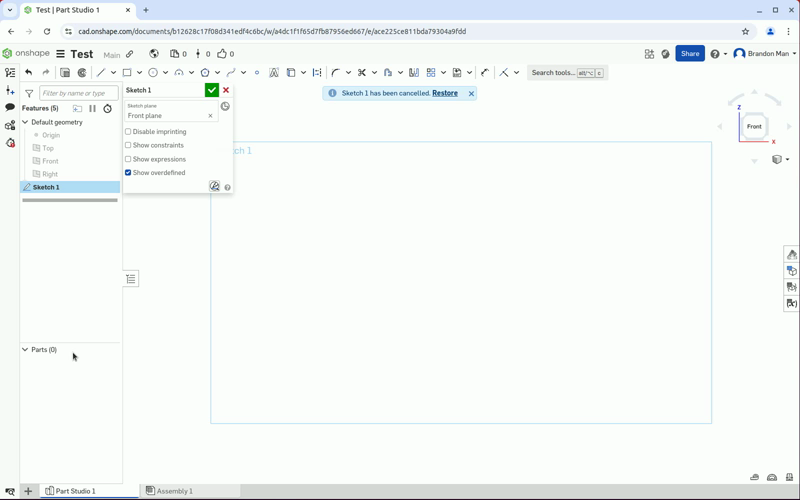
key(l)
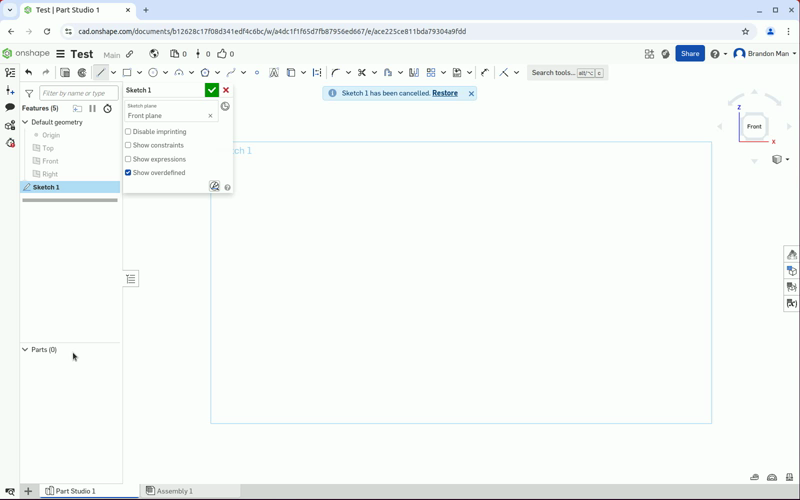
key_down(shift)
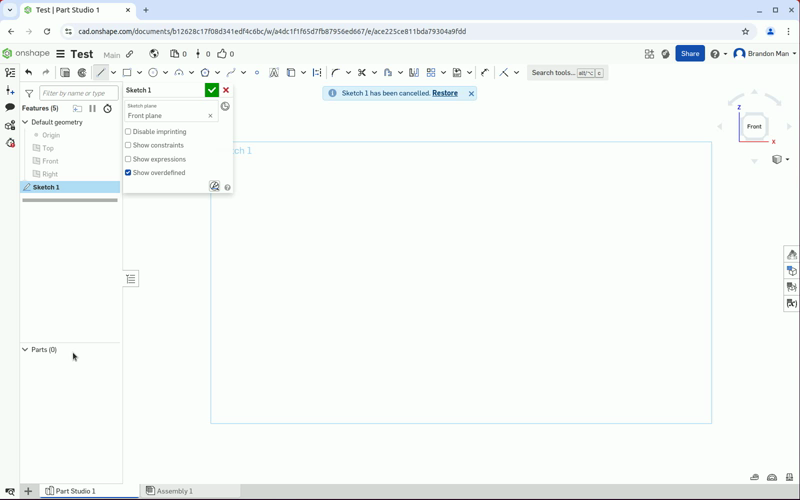
mouse_move(407, 259)
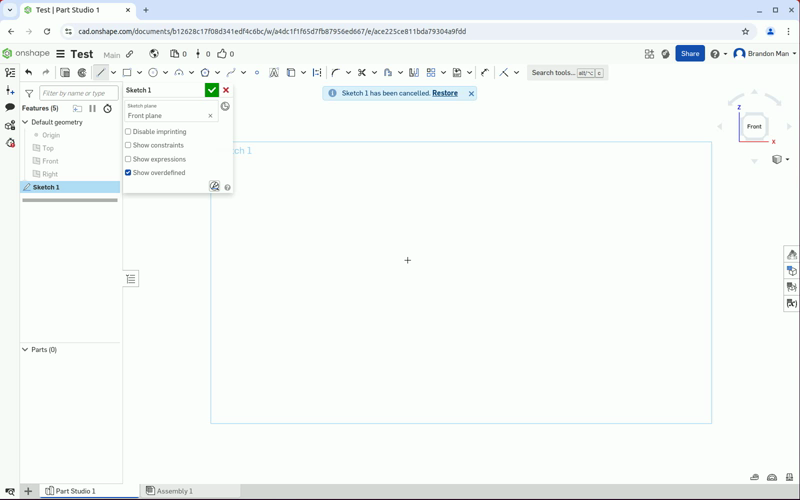
click(407, 259)
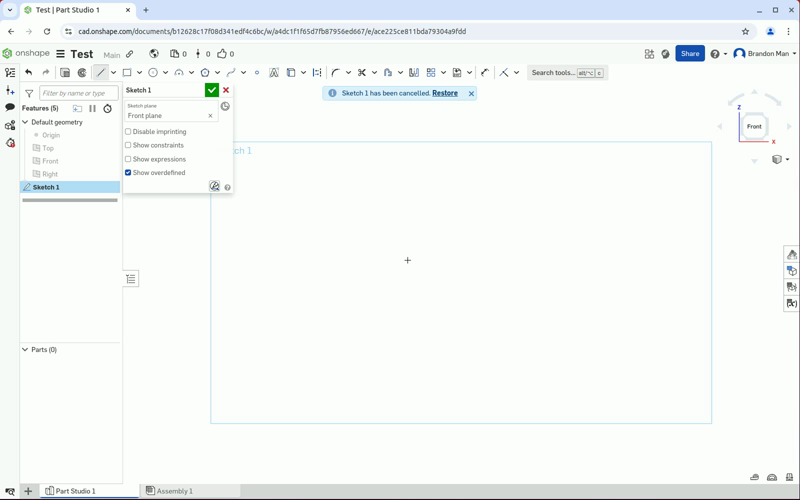
key_up(shift)
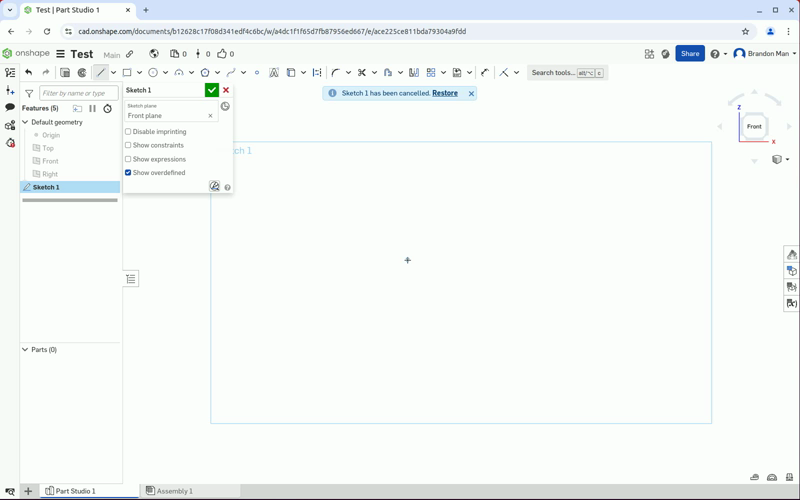
key_down(shift)
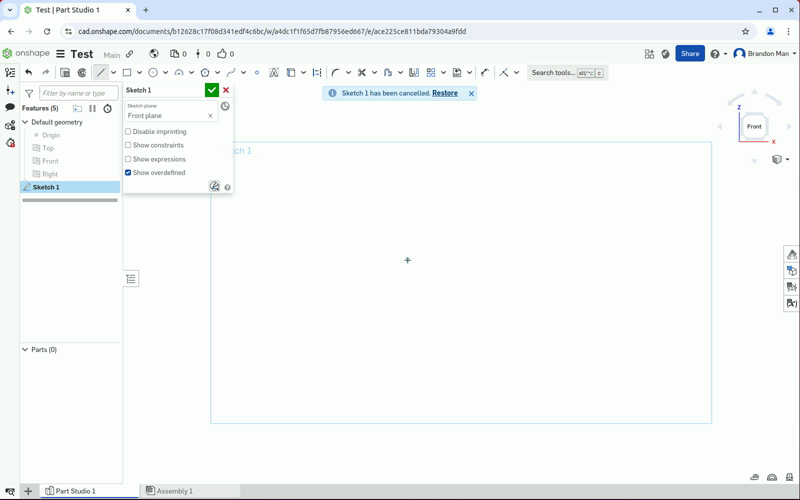
mouse_move(497, 259)
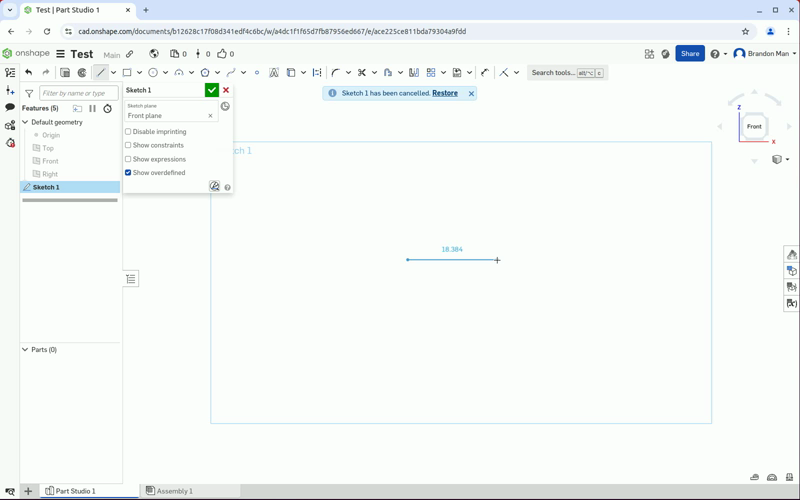
click(497, 259)
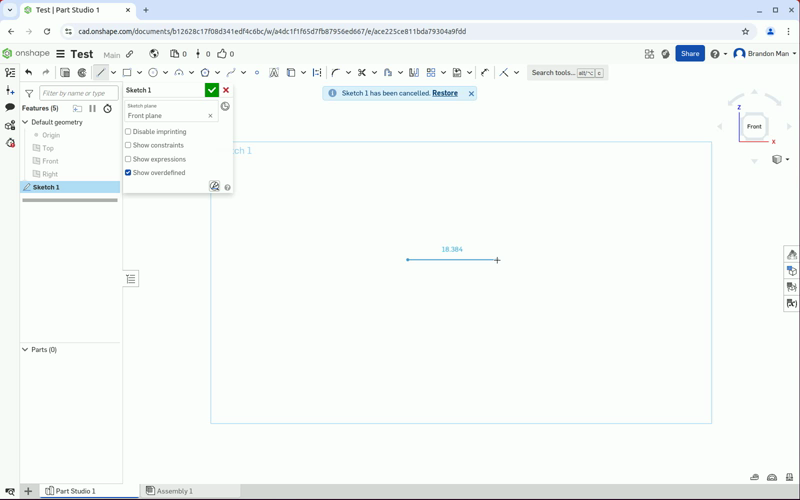
key_up(shift)
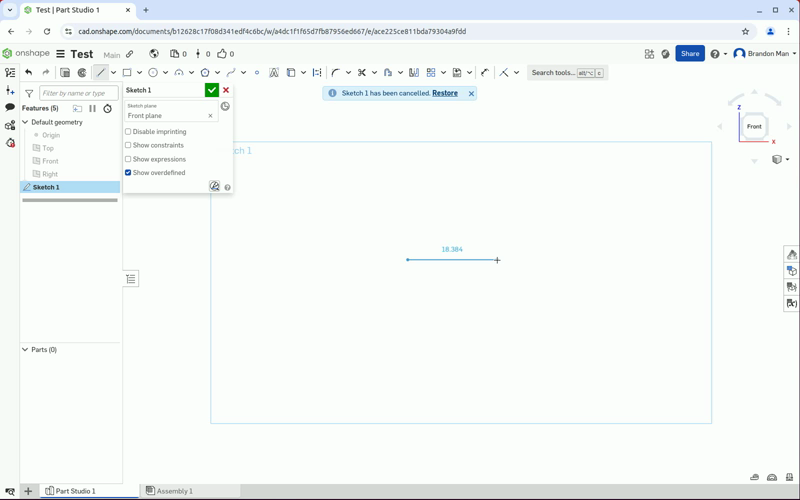
key_down(shift)
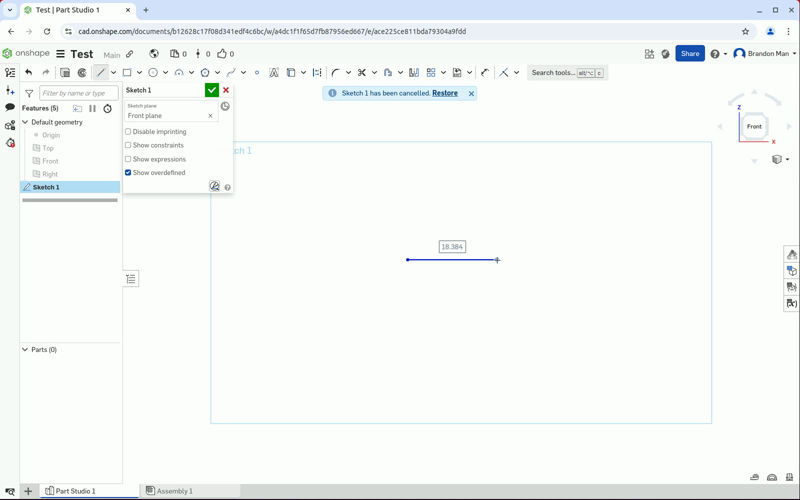
mouse_move(497, 170)
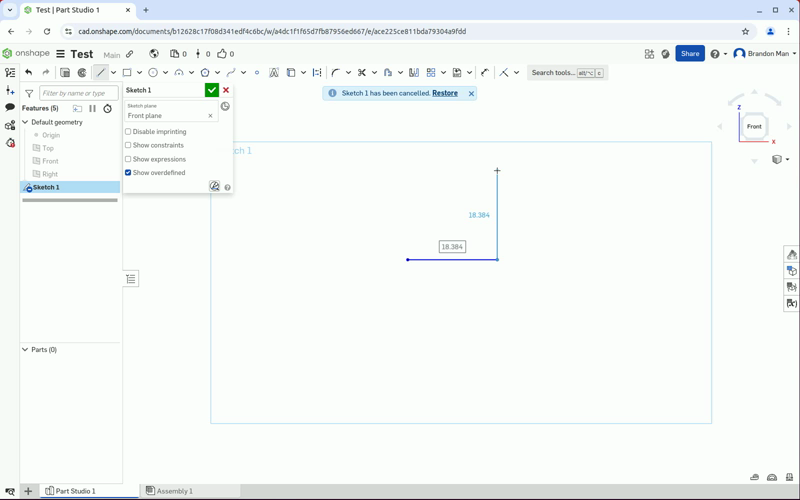
click(497, 170)
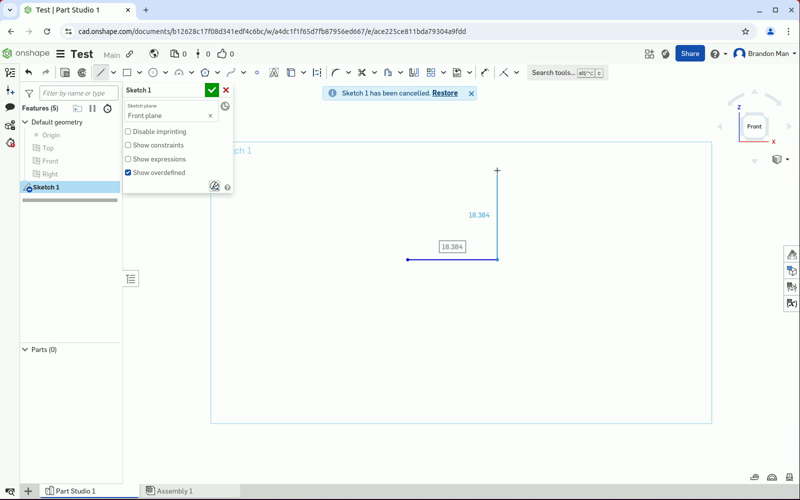
key_up(shift)
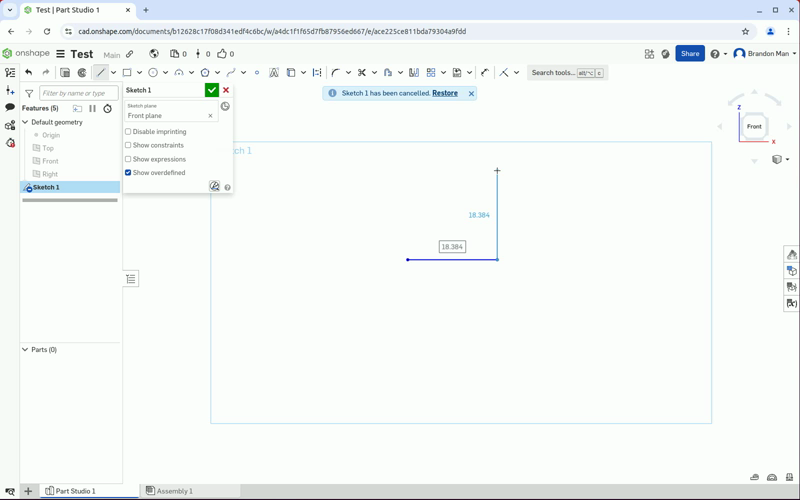
key_down(shift)
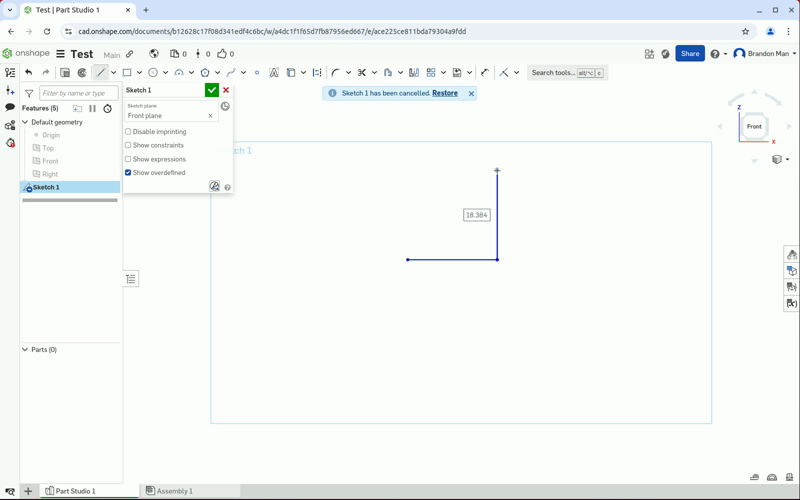
mouse_move(407, 170)
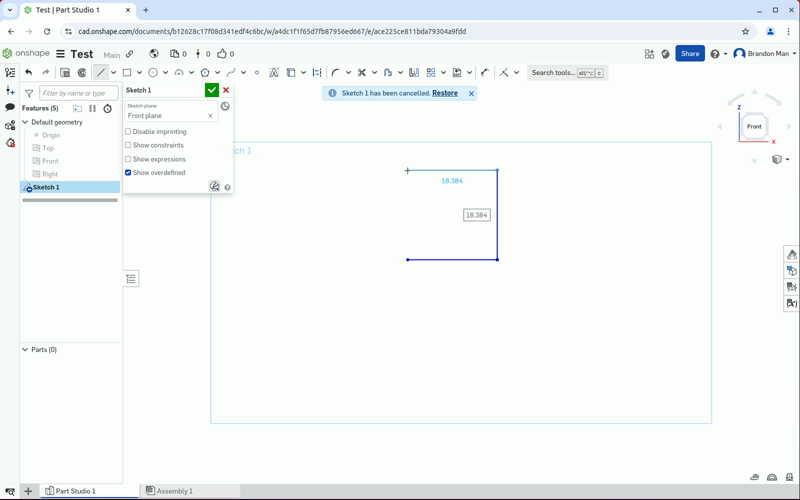
click(407, 170)
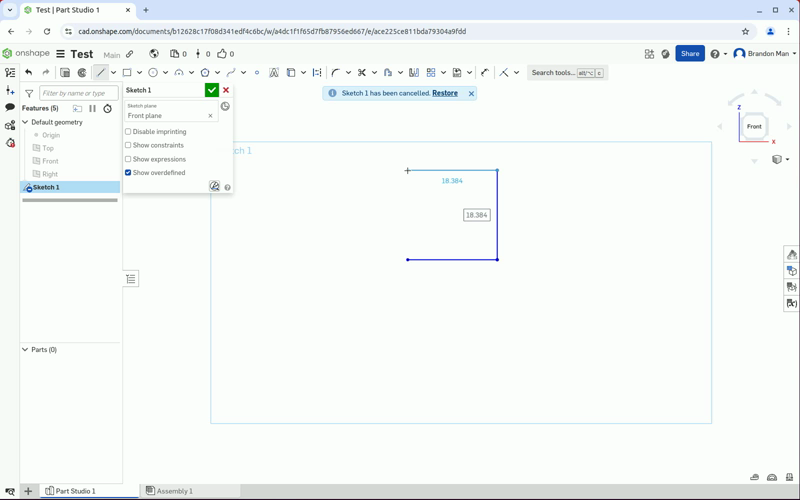
key_up(shift)
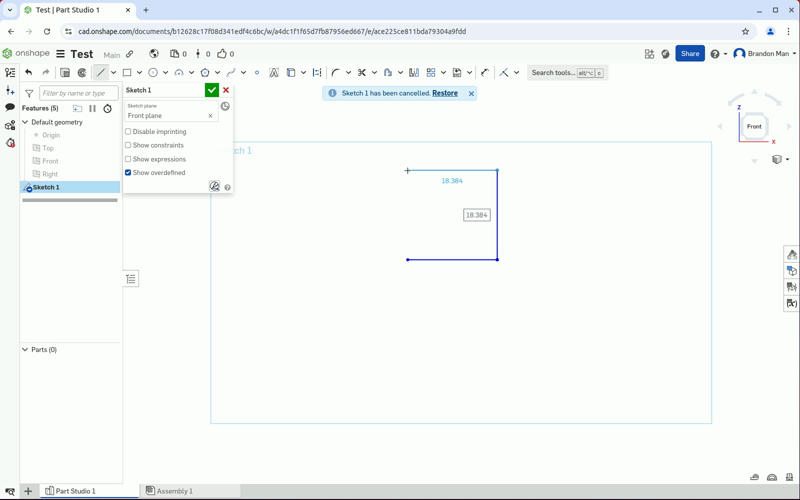
key_down(shift)
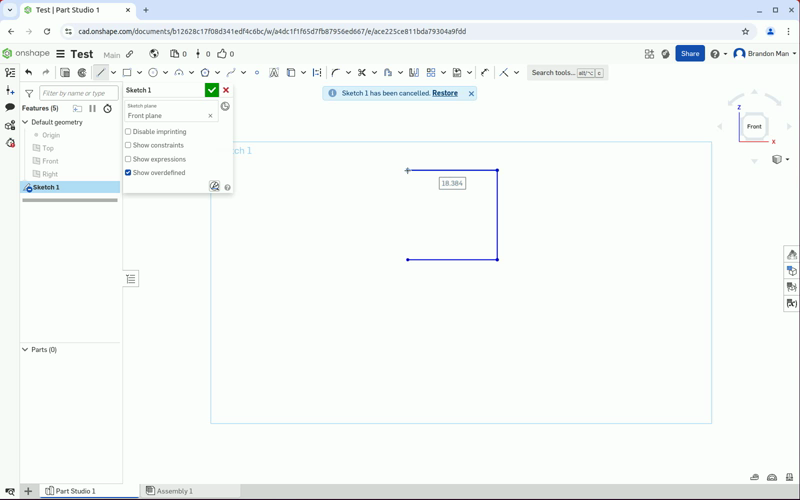
mouse_move(407, 259)
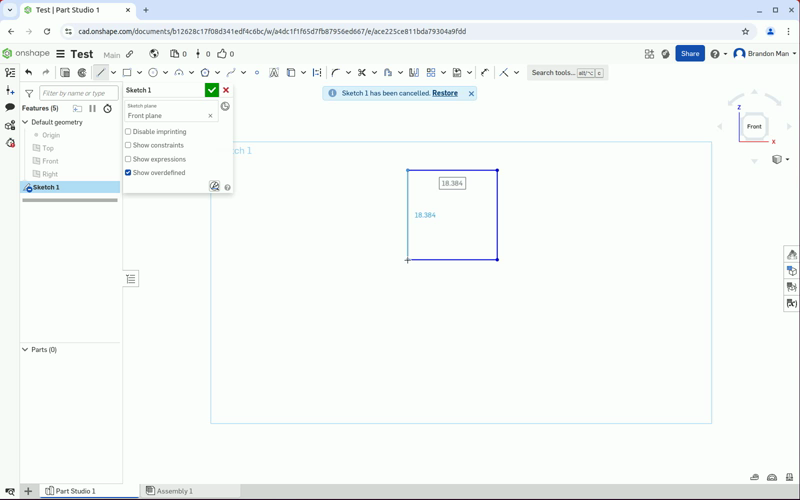
key_up(shift)
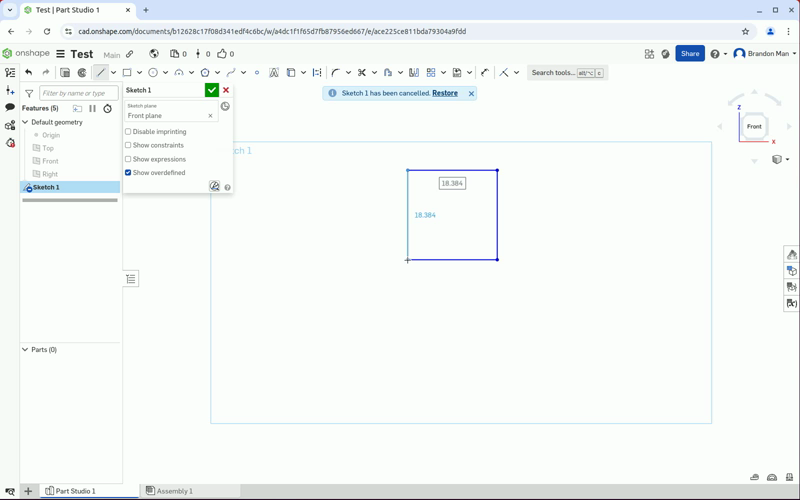
click(407, 259)
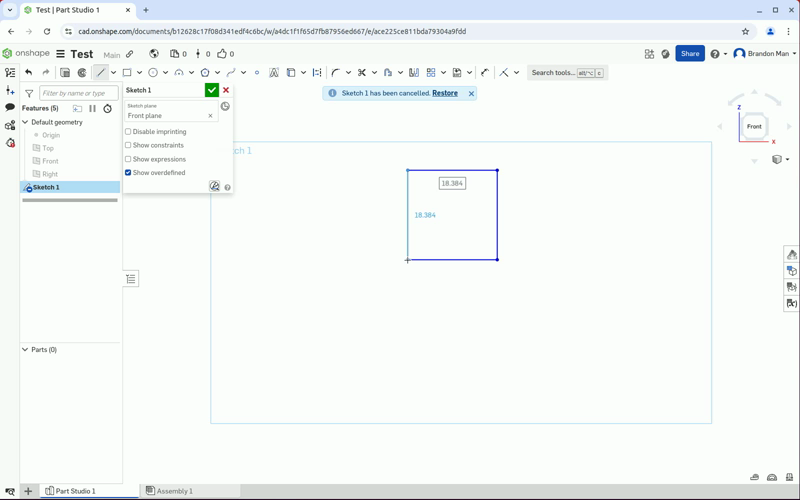
key(esc)
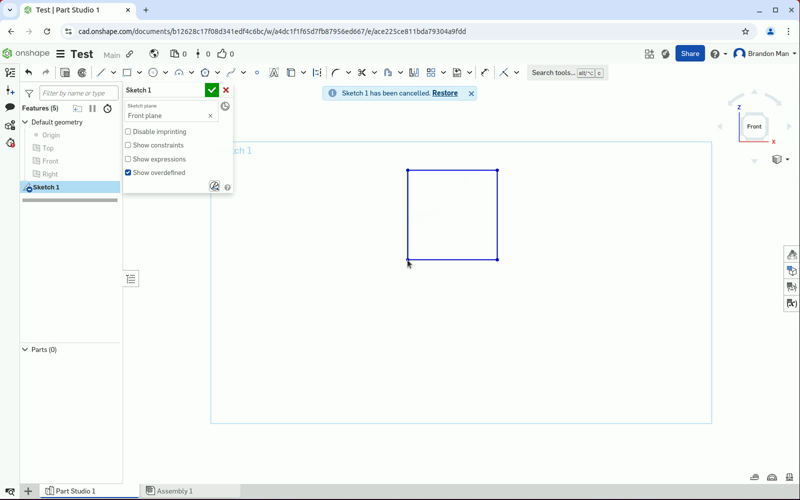
mouse_move(440, 202)
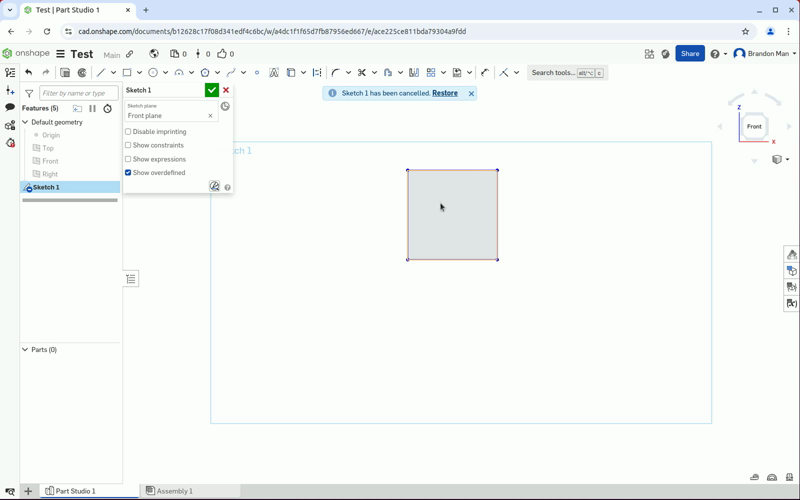
click(440, 202)
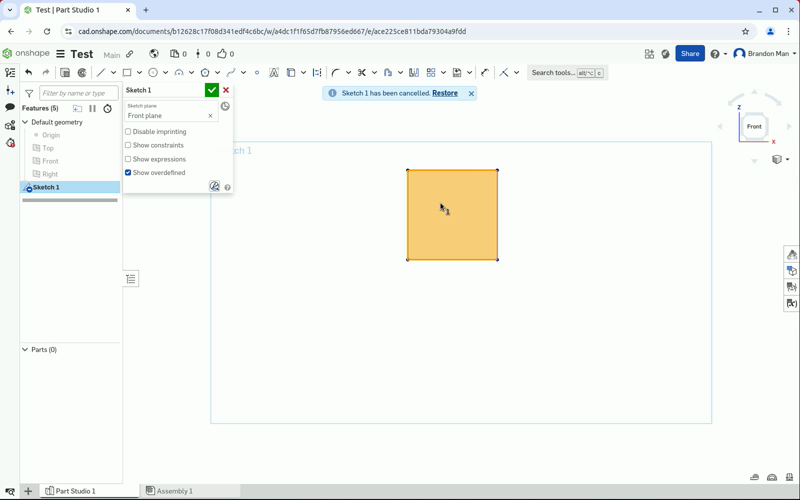
mouse_move(73, 352)
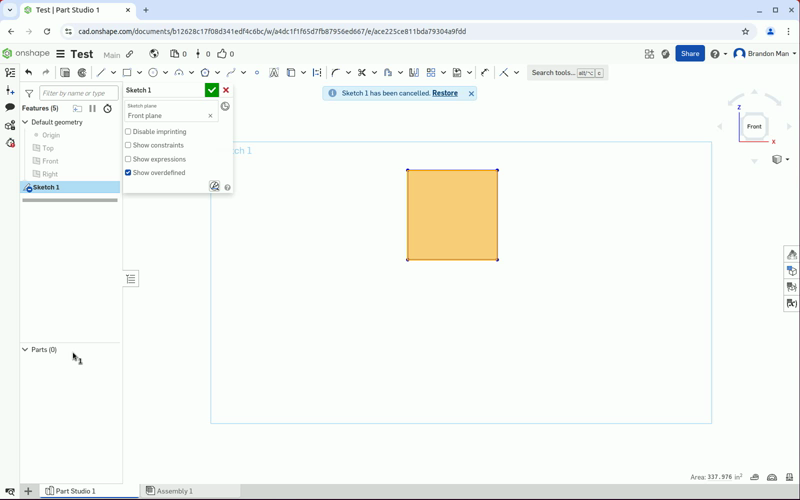
key(shift+y)
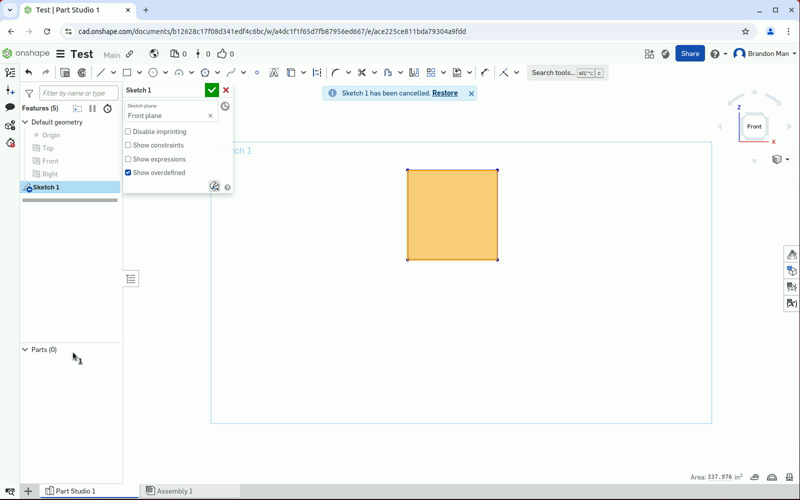
key(shift+e)
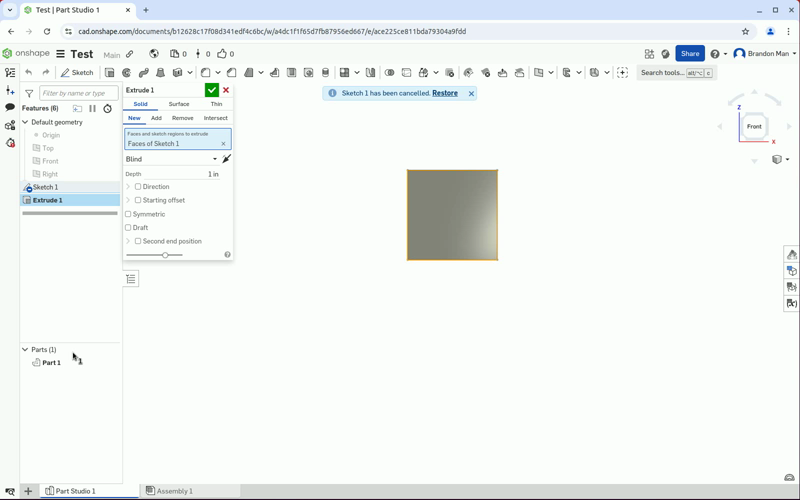
mouse_move(143, 106)
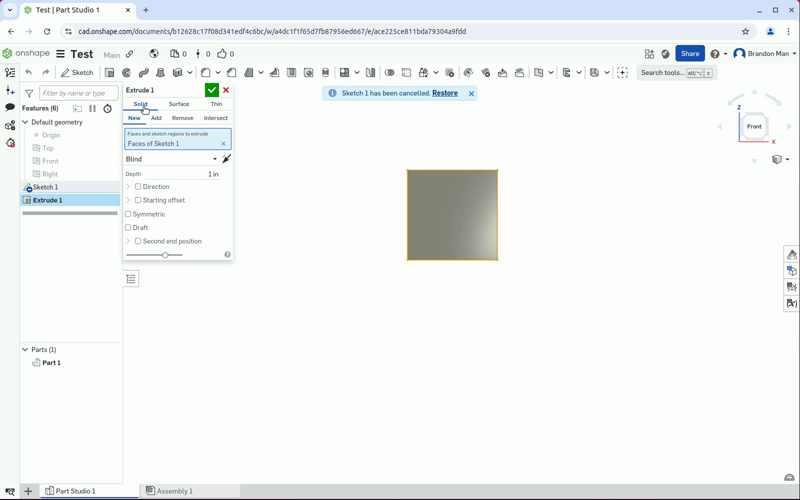
click(143, 106)
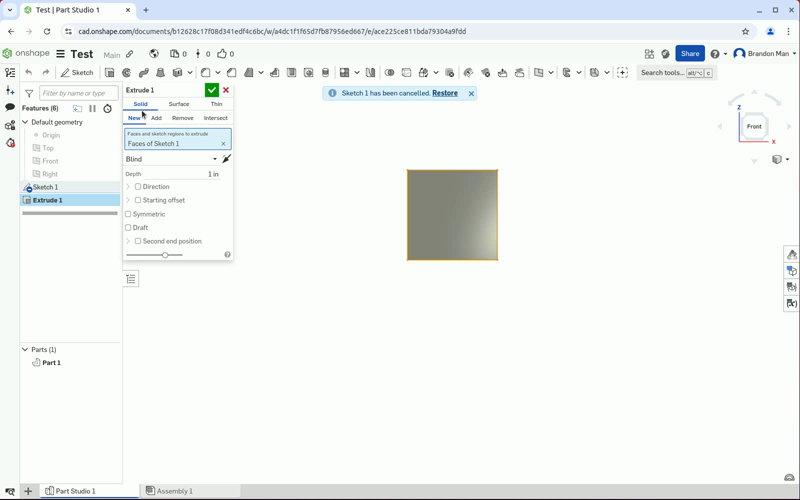
mouse_move(137, 120)
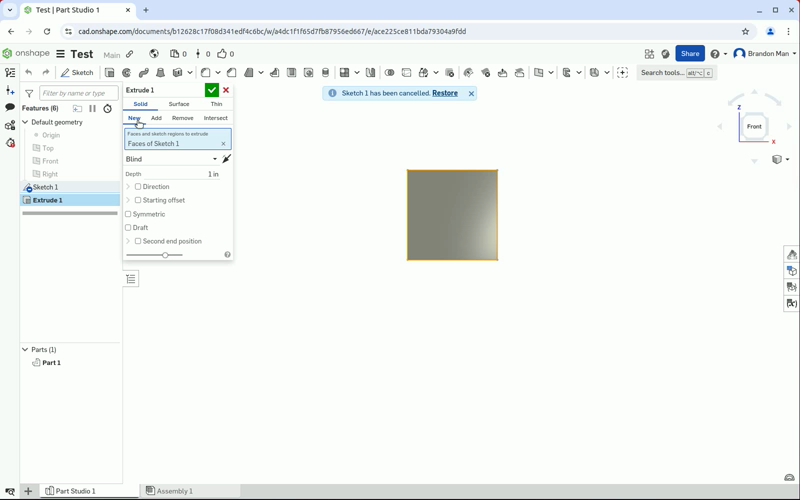
click(137, 120)
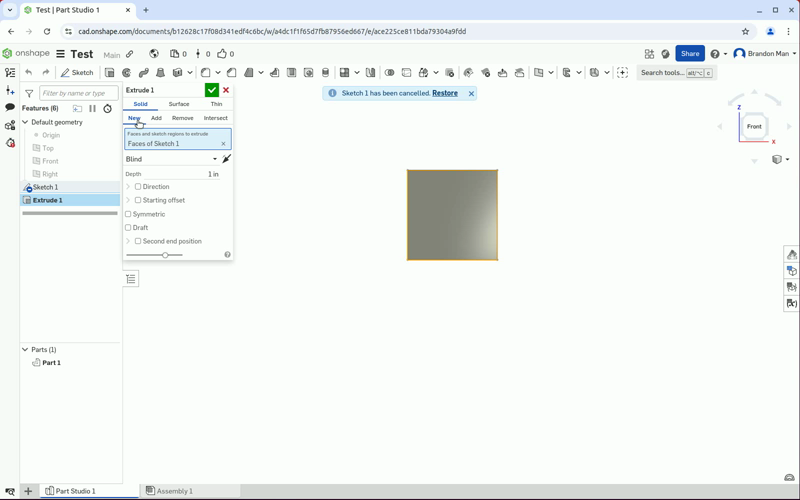
key(tab, 4)
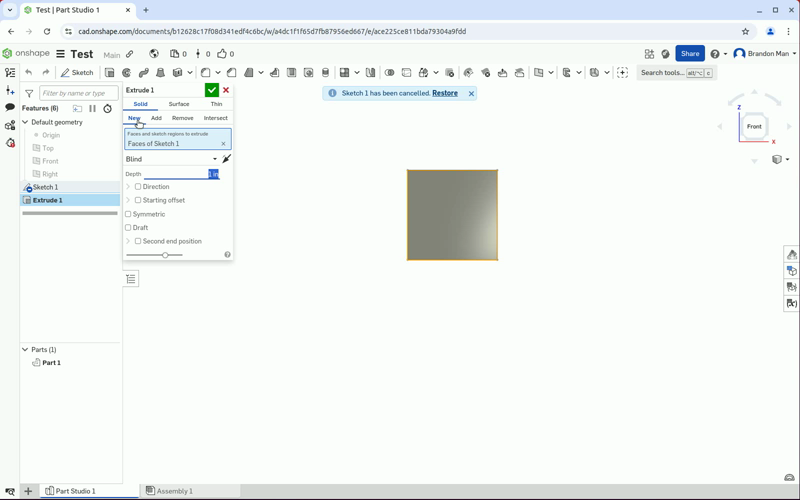
text(18.294)
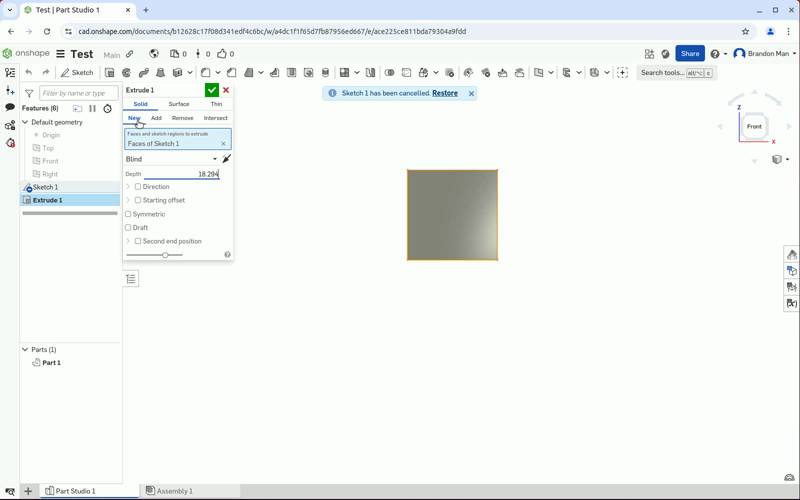
key(enter)
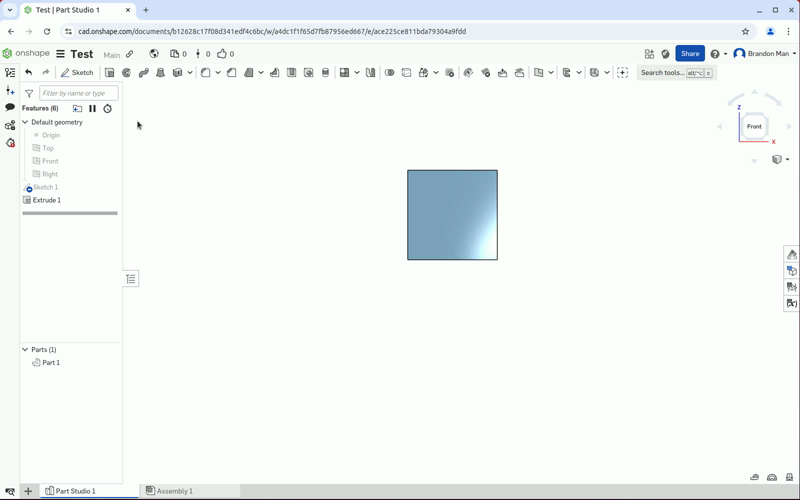
key(shift+h)
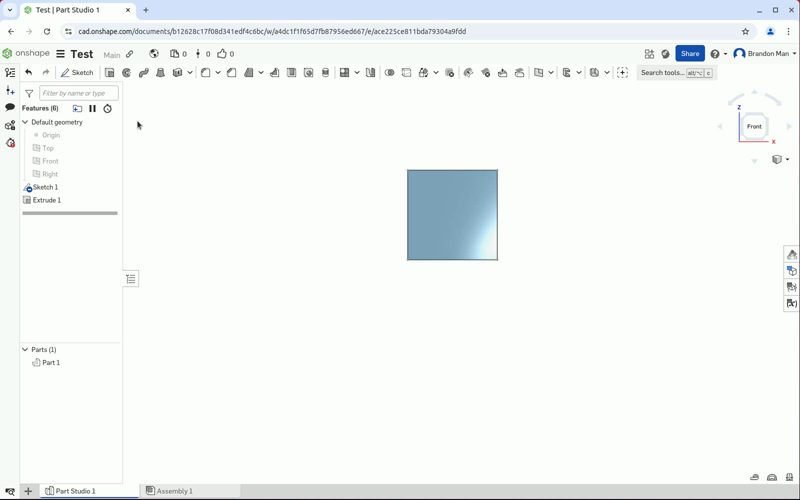
key(shift+h)
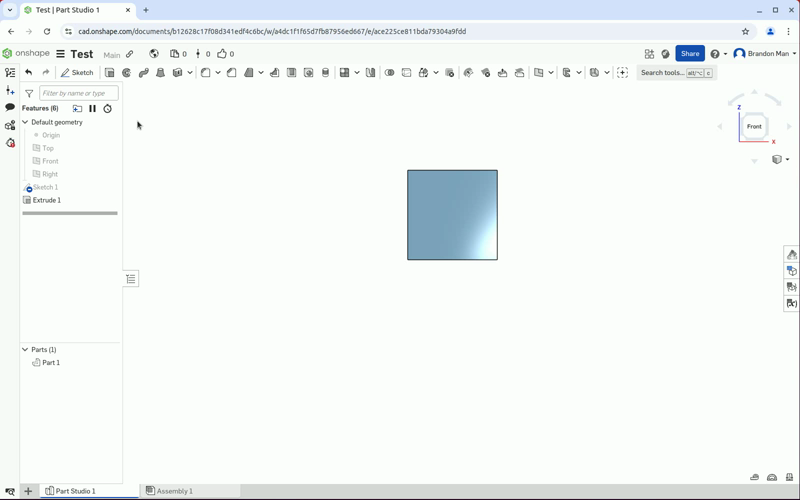
mouse_move(73, 189)
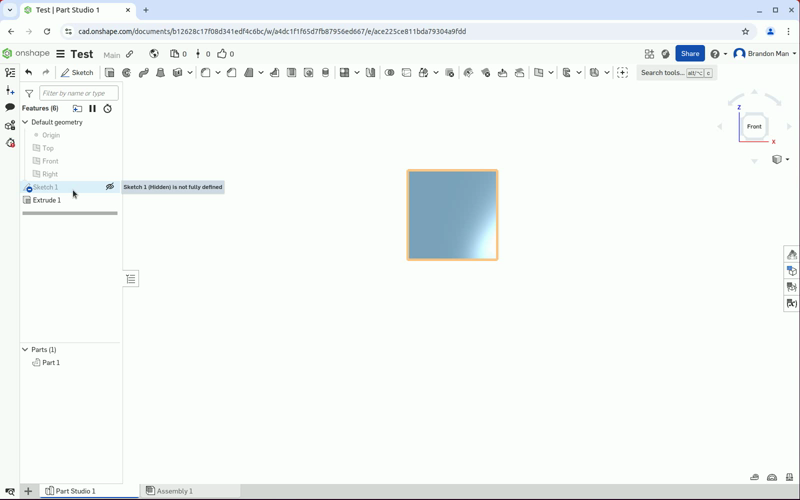
click(73, 189)
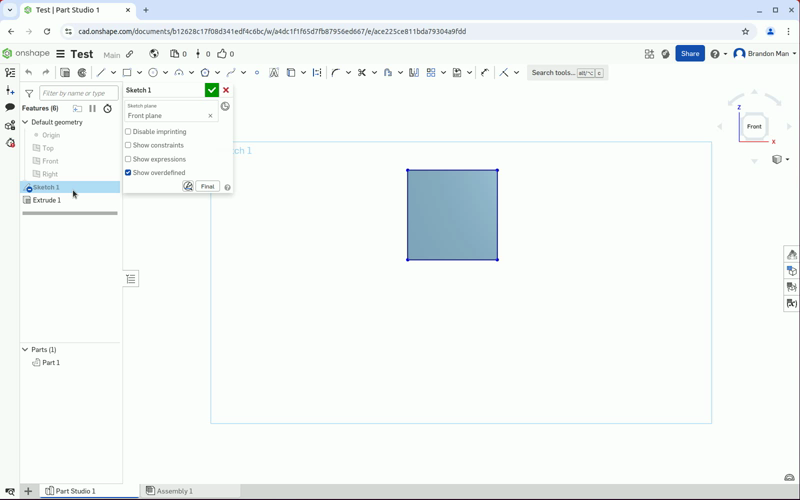
mouse_move(229, 92)
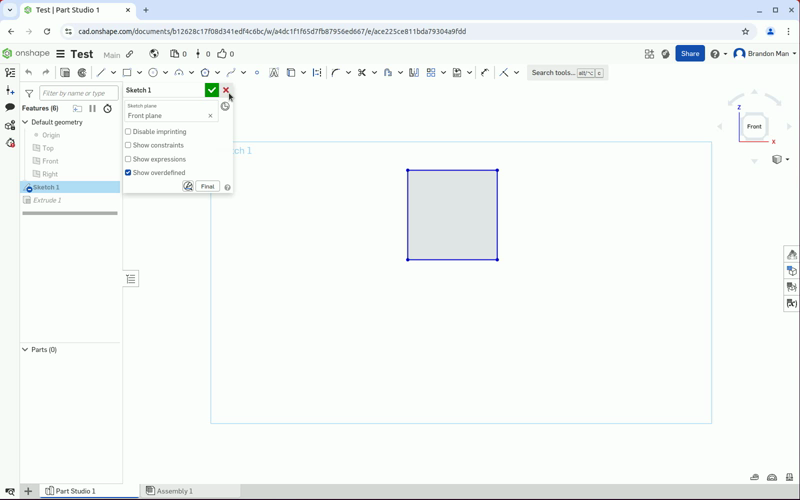
click(229, 92)
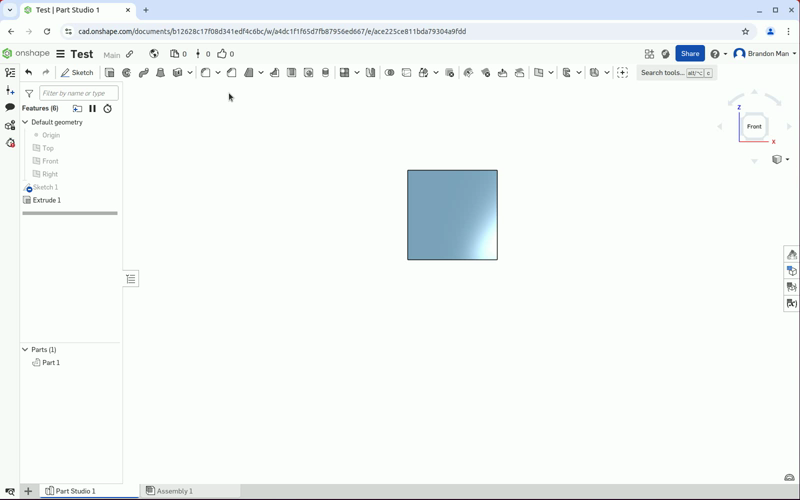
mouse_move(541, 75)
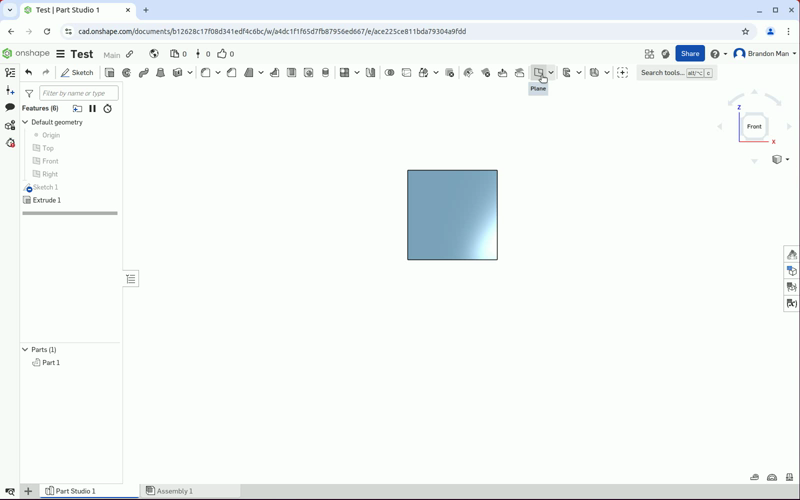
click(541, 75)
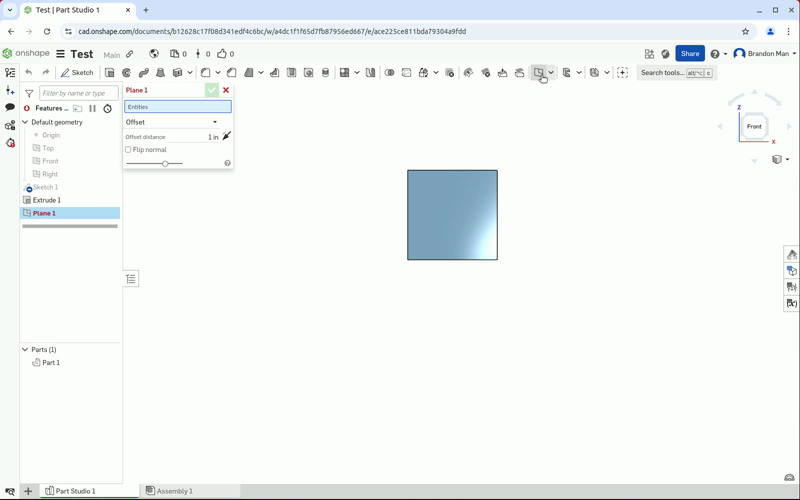
mouse_move(73, 163)
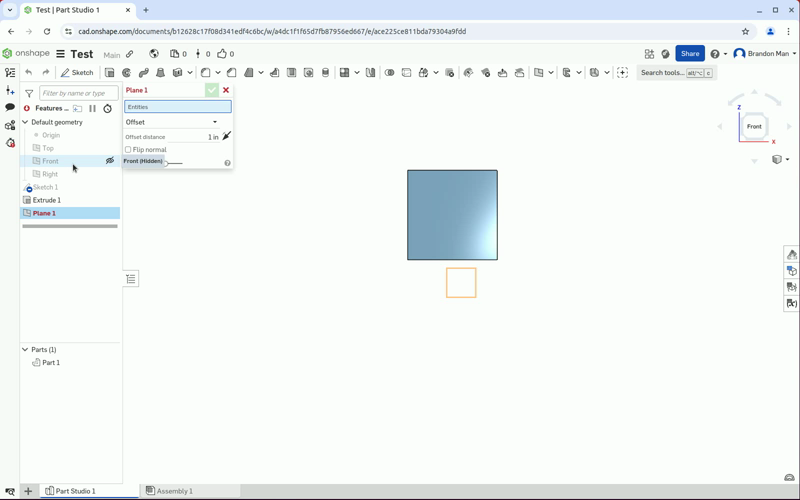
click(73, 163)
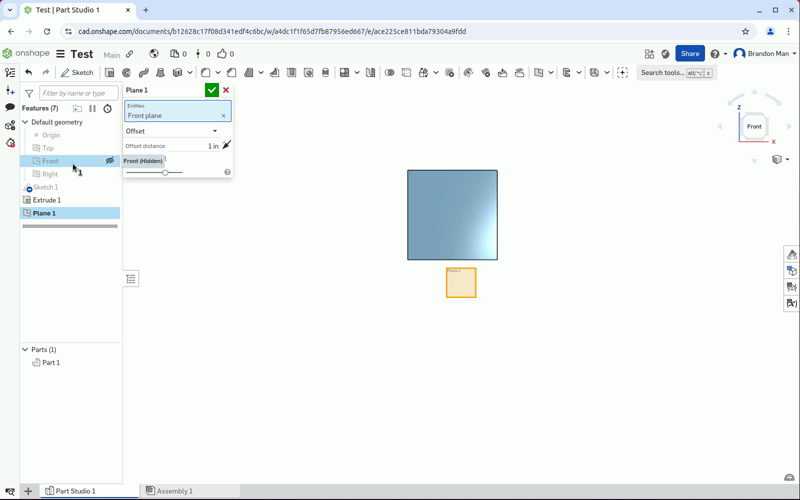
key(tab, 2)
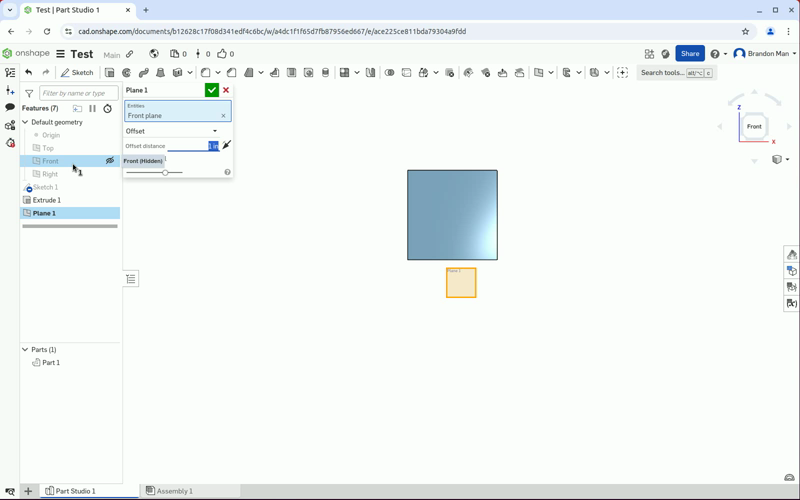
text(18.302)
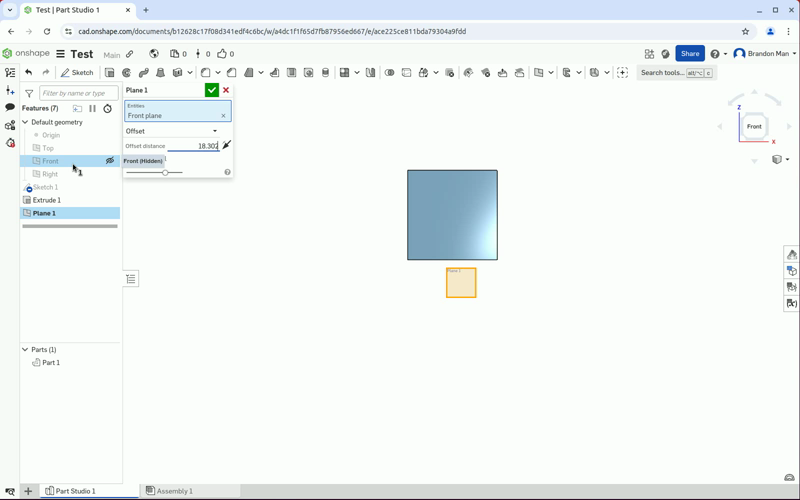
key(enter, 2)
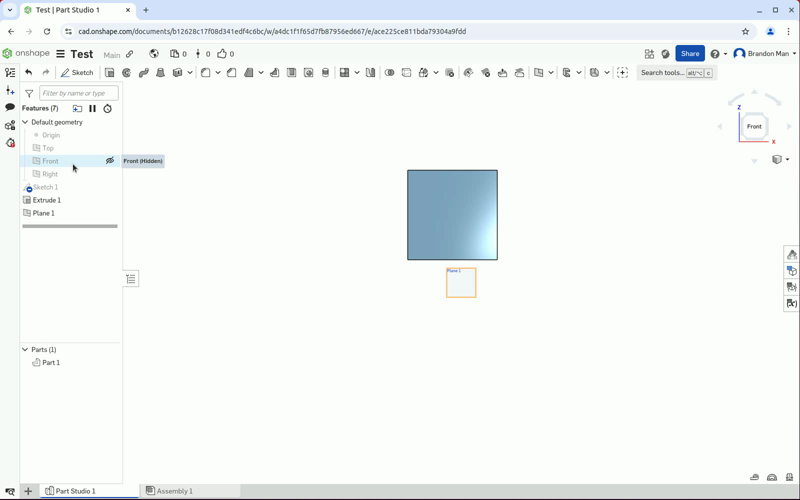
key(shift+s)
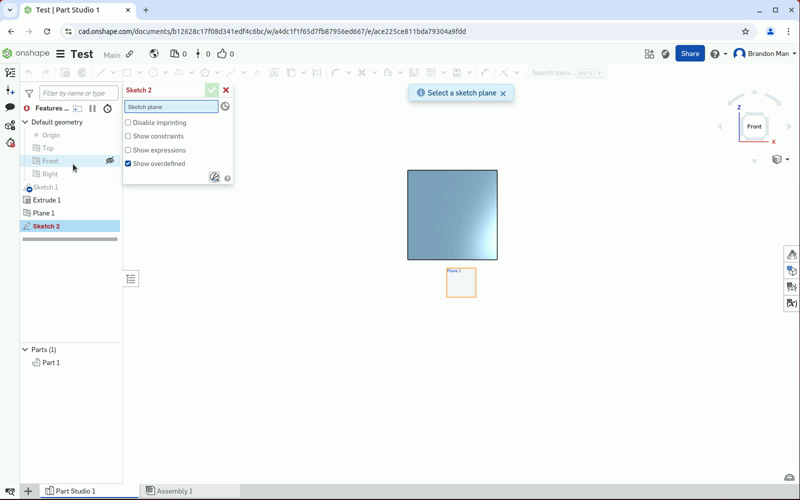
mouse_move(73, 215)
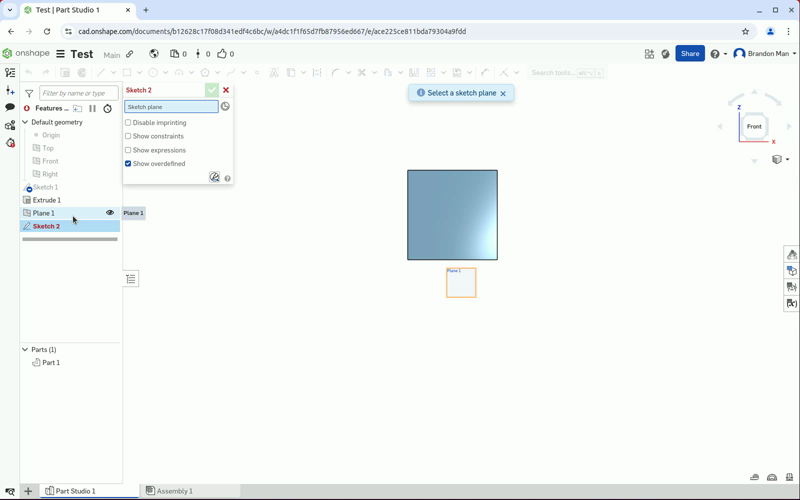
click(73, 215)
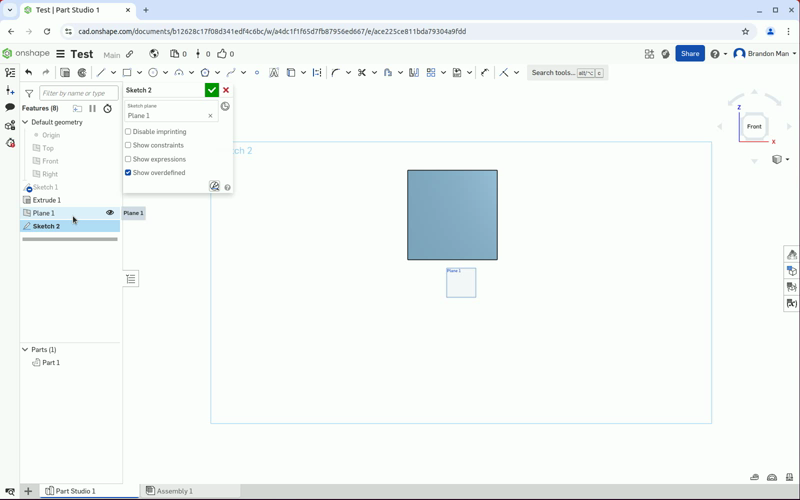
mouse_move(73, 352)
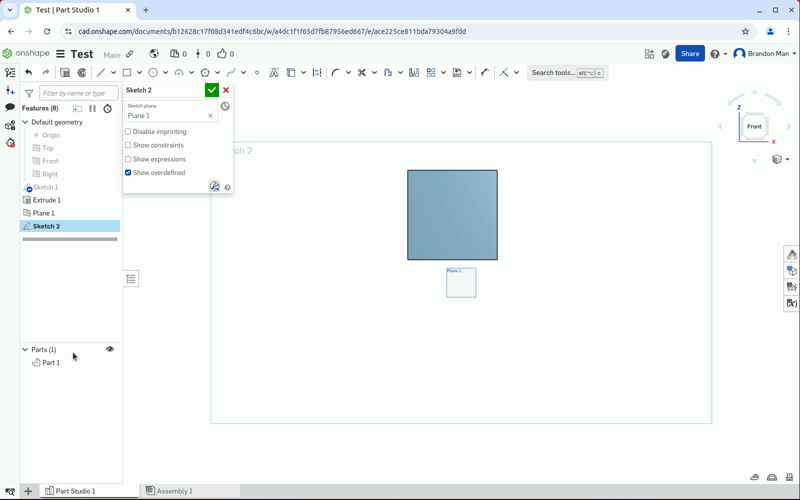
key(y)
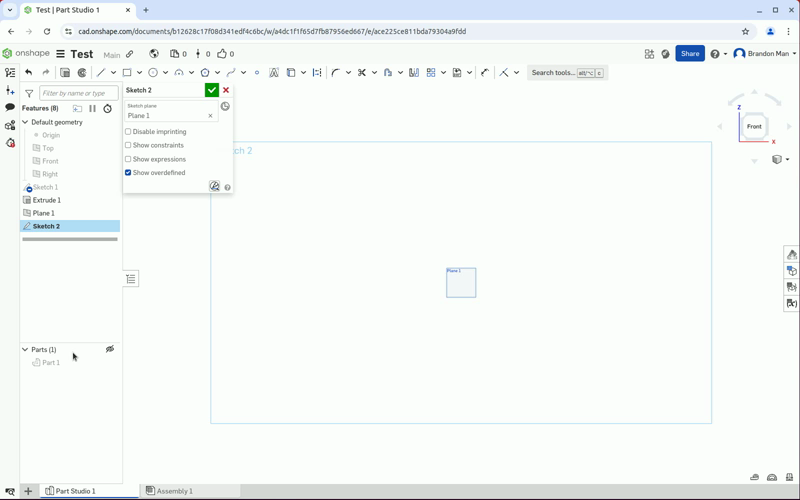
key(l)
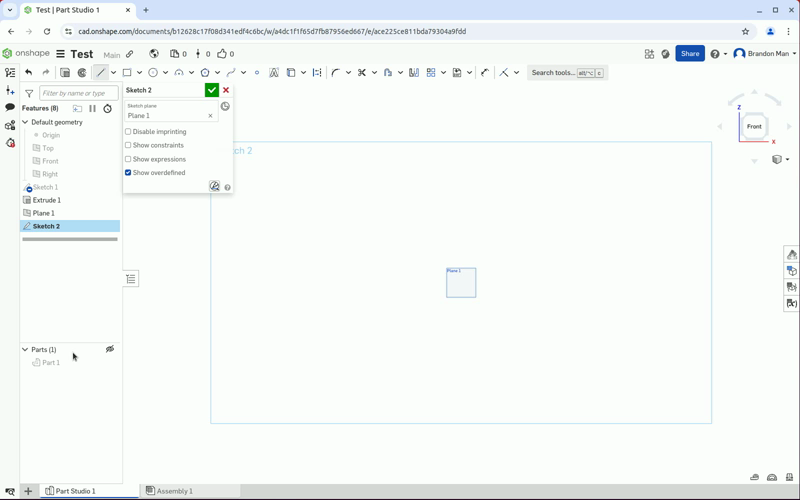
key_down(shift)
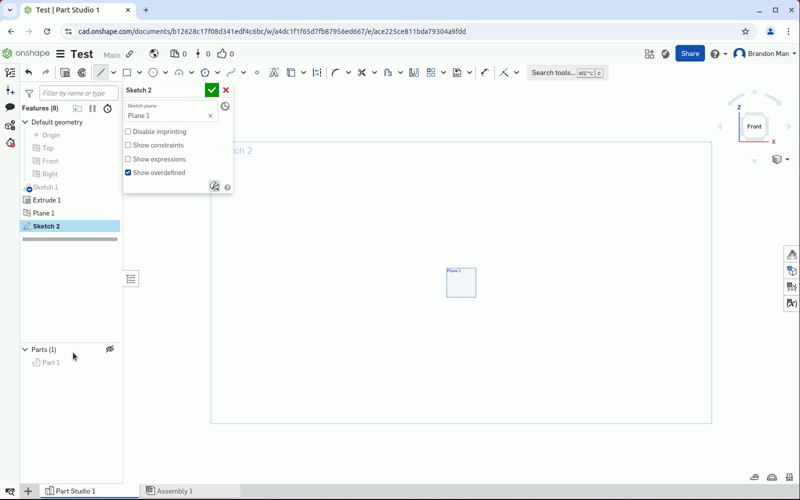
mouse_move(407, 215)
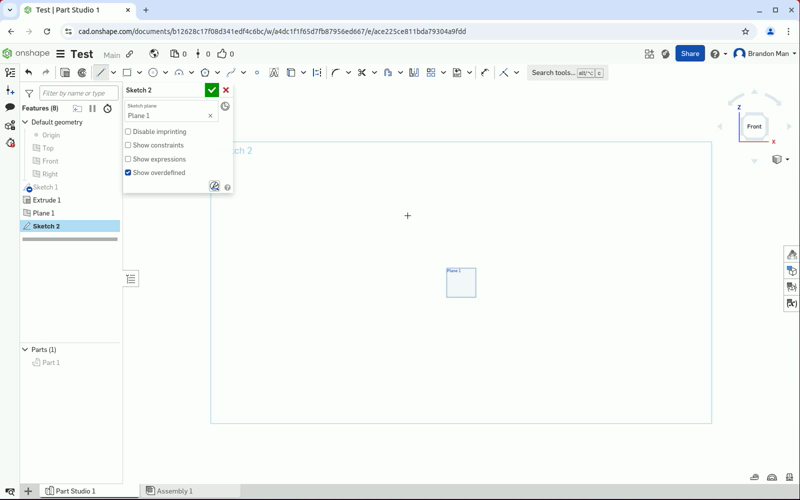
click(407, 215)
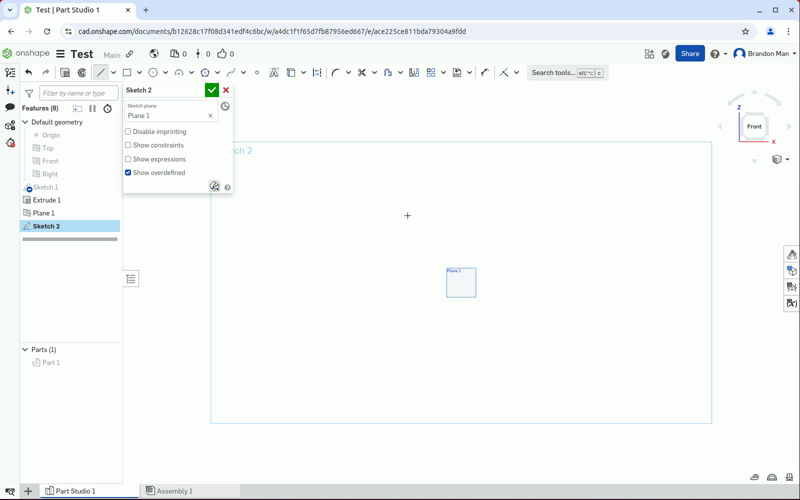
key_up(shift)
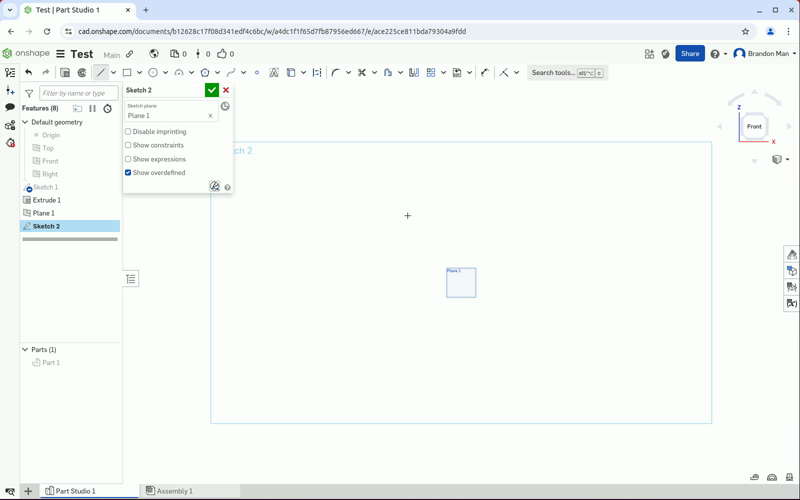
key_down(shift)
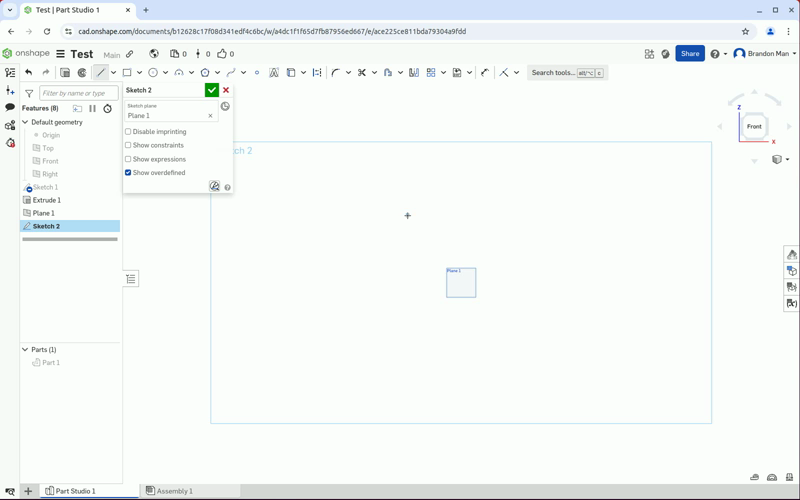
mouse_move(437, 215)
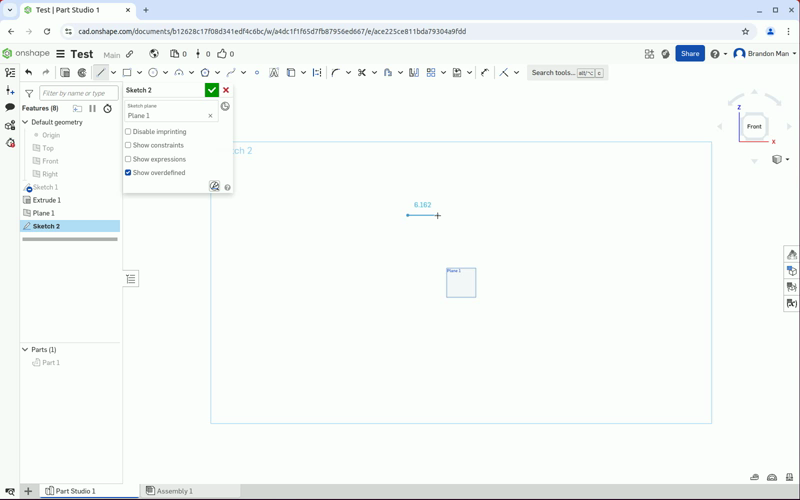
mouse_move(453, 215)
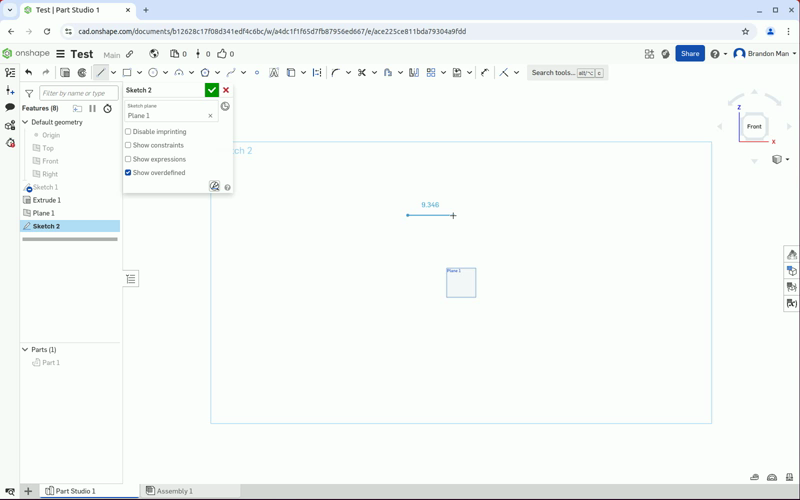
click(453, 215)
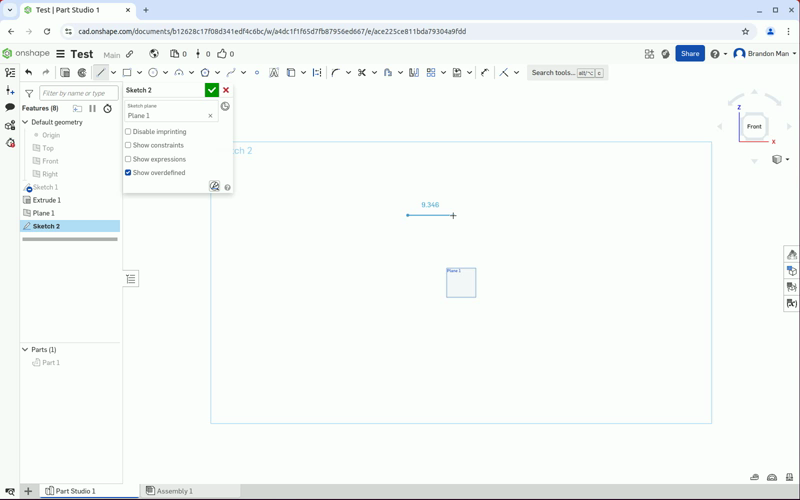
key_up(shift)
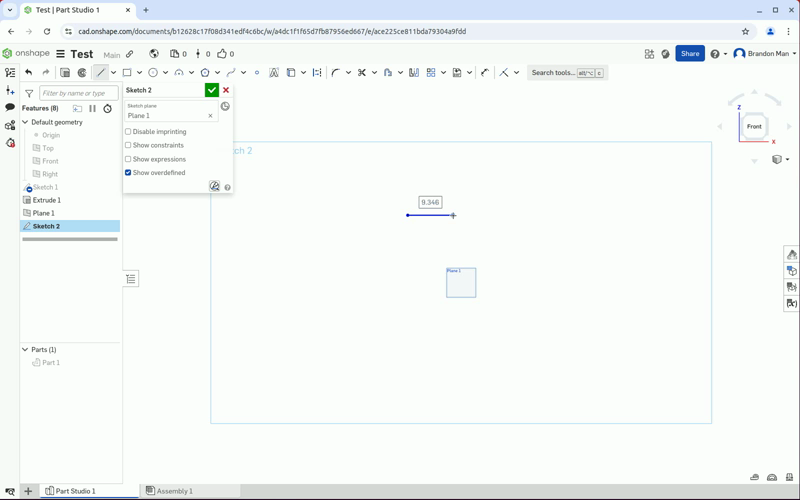
key_down(shift)
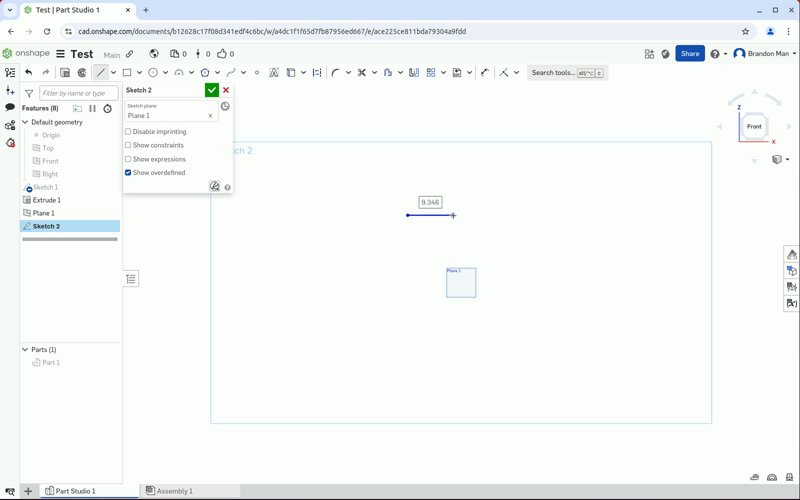
mouse_move(483, 215)
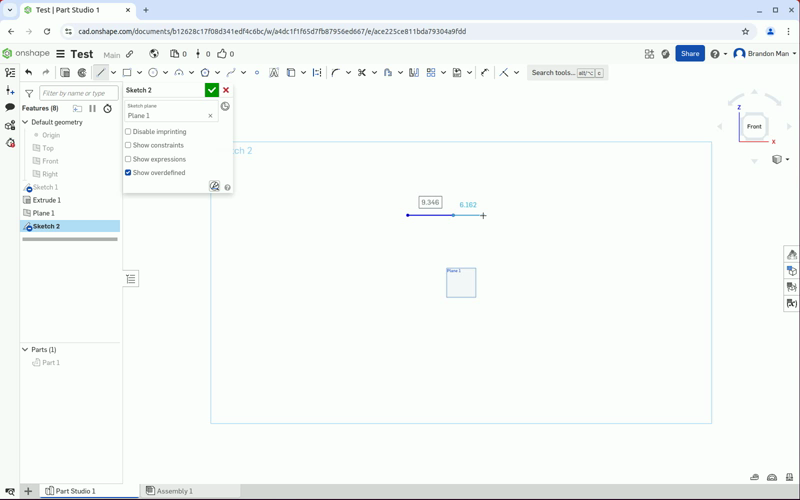
mouse_move(453, 169)
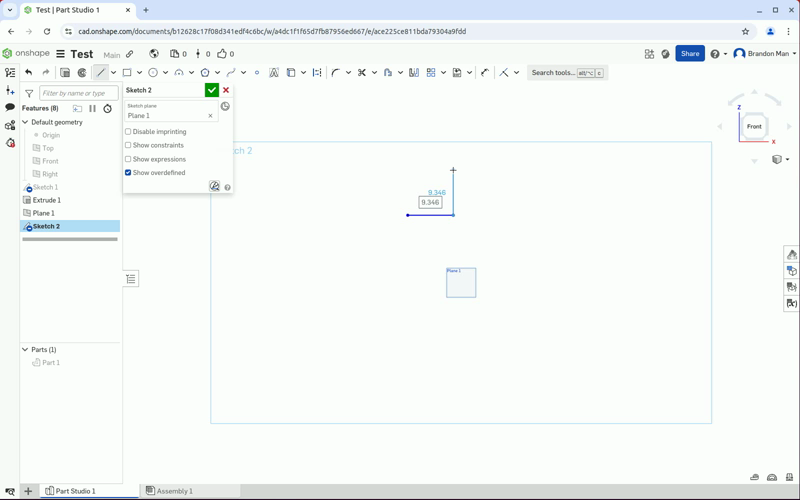
click(453, 169)
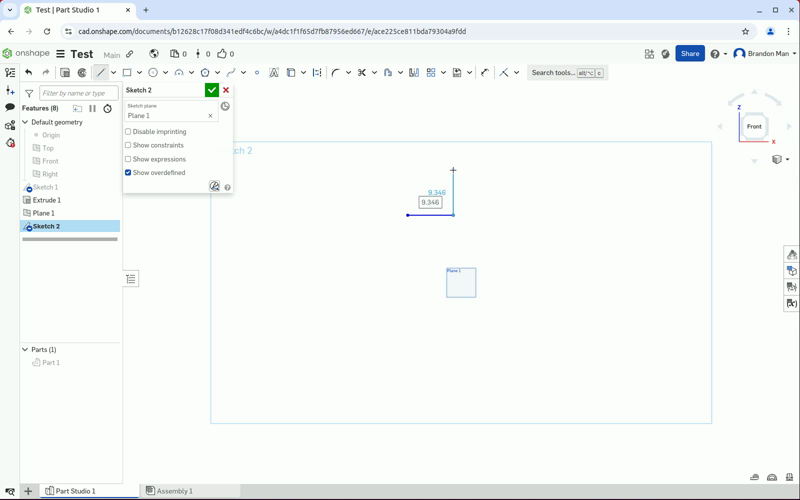
key_up(shift)
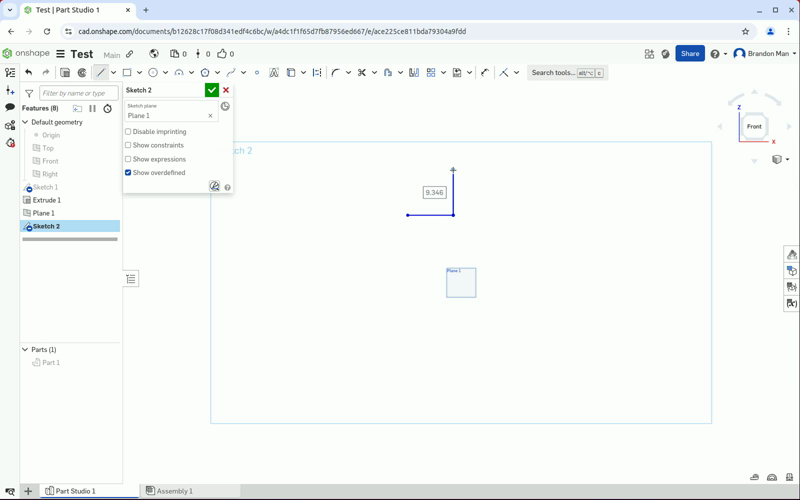
key_down(shift)
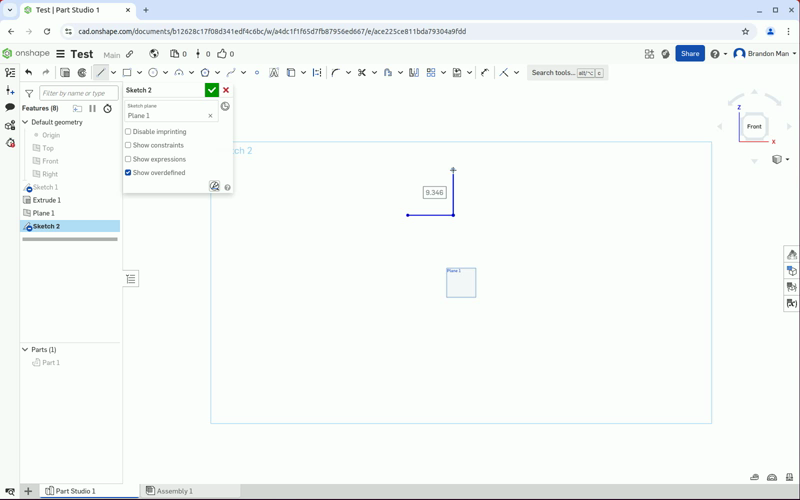
mouse_move(483, 169)
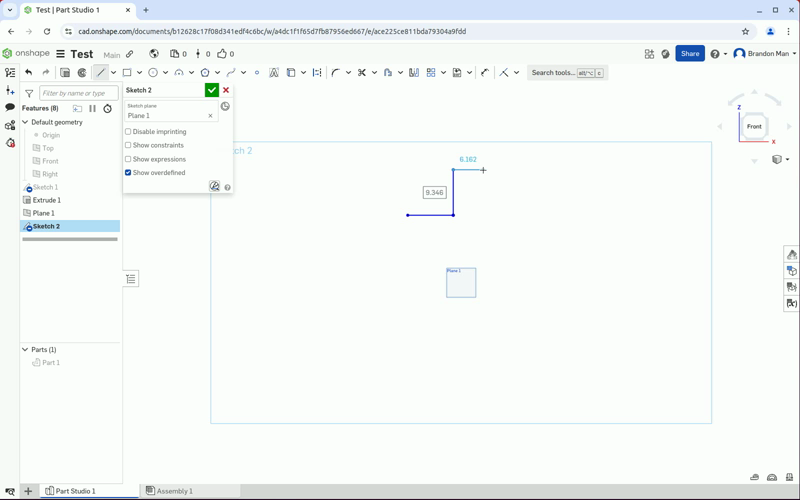
mouse_move(407, 169)
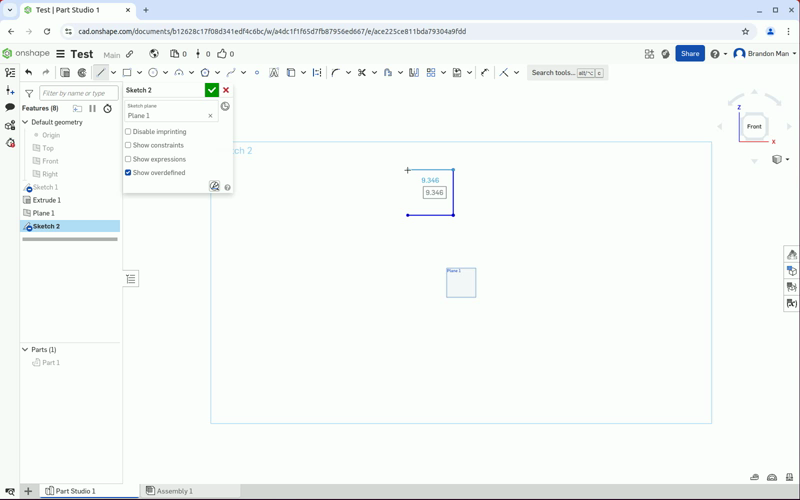
click(407, 169)
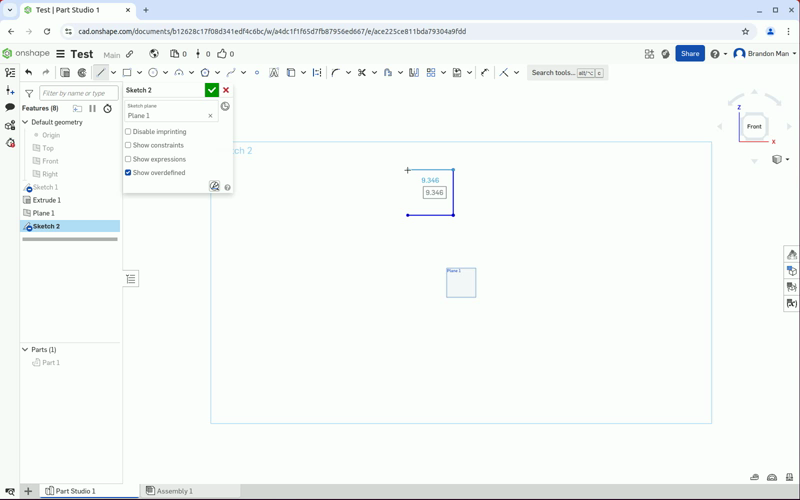
key_up(shift)
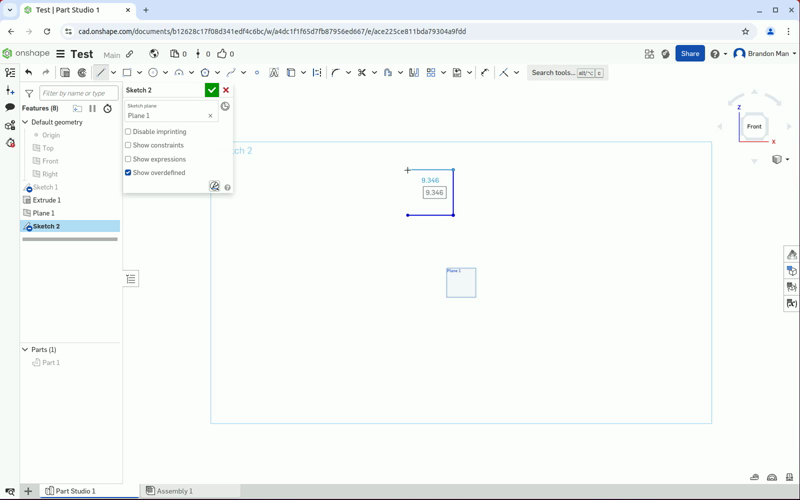
mouse_move(437, 169)
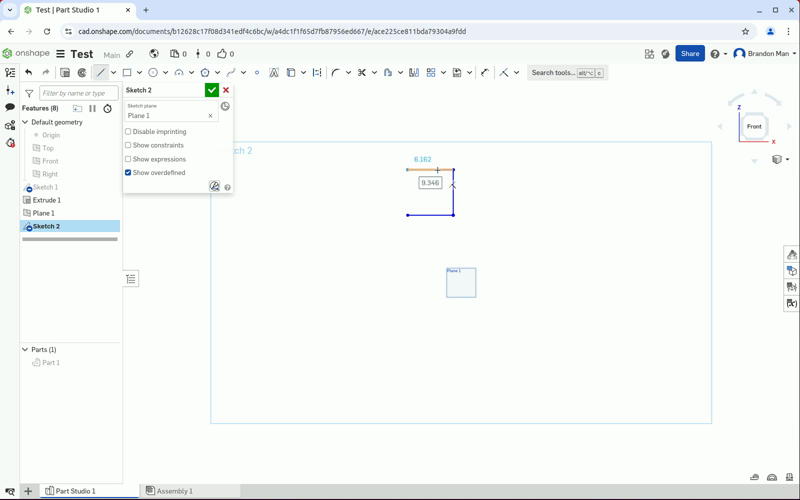
key_down(shift)
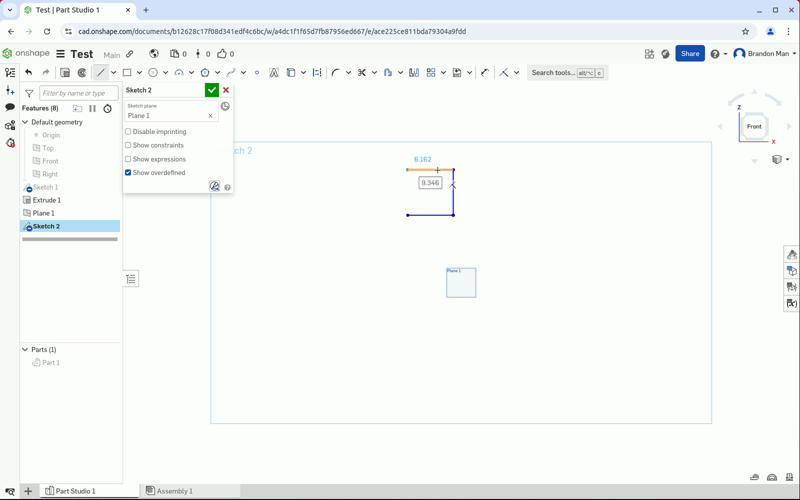
mouse_move(407, 215)
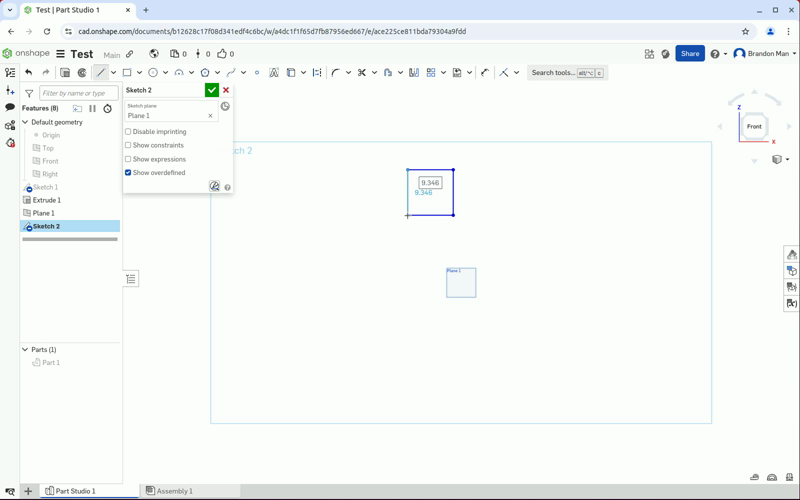
key_up(shift)
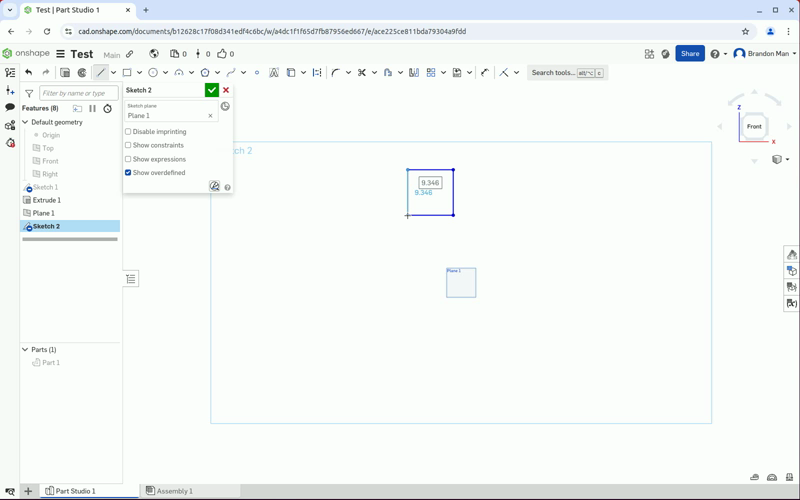
click(407, 215)
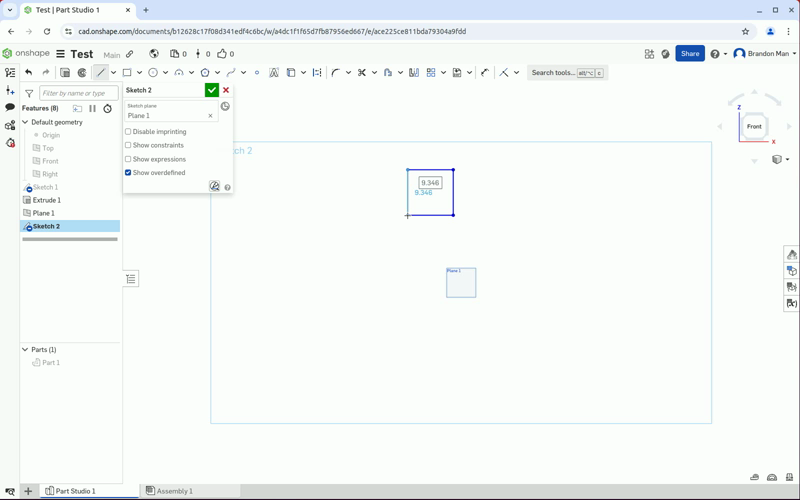
key(esc)
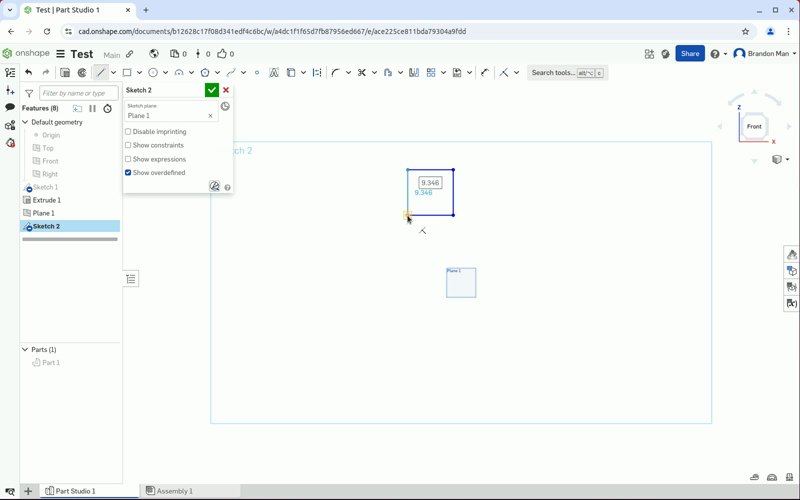
mouse_move(412, 198)
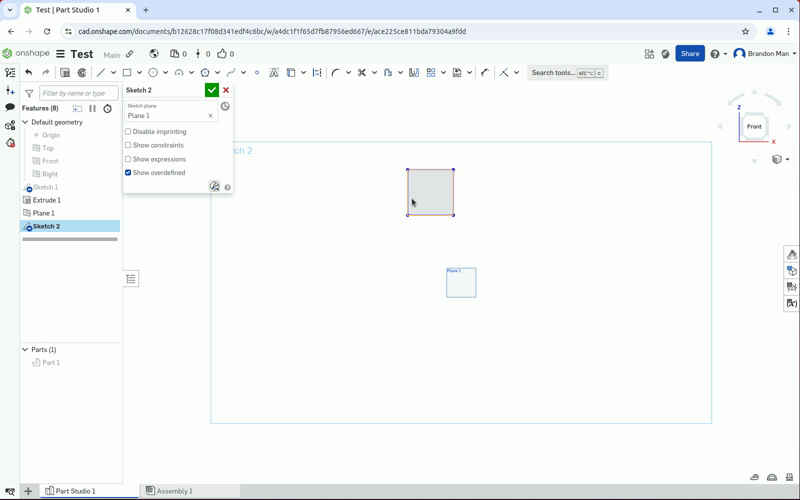
click(412, 198)
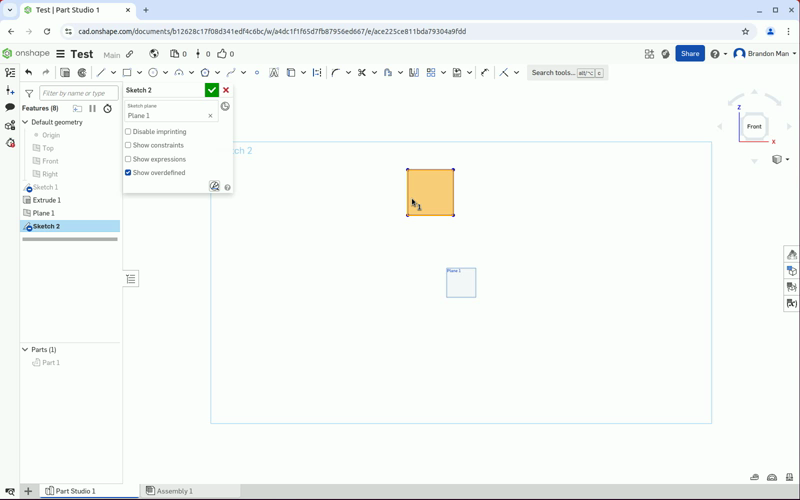
mouse_move(73, 352)
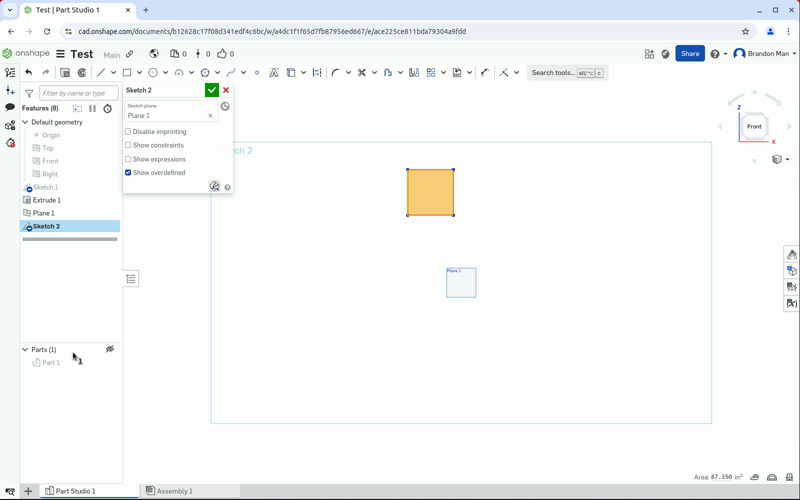
key(shift+y)
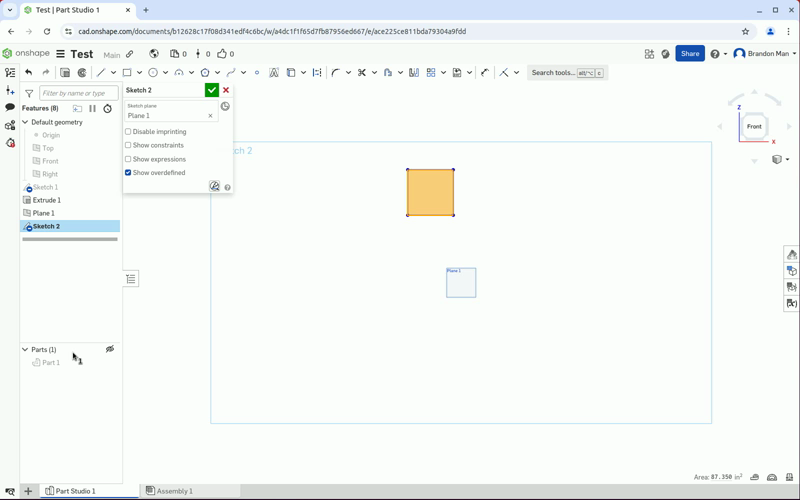
key(shift+e)
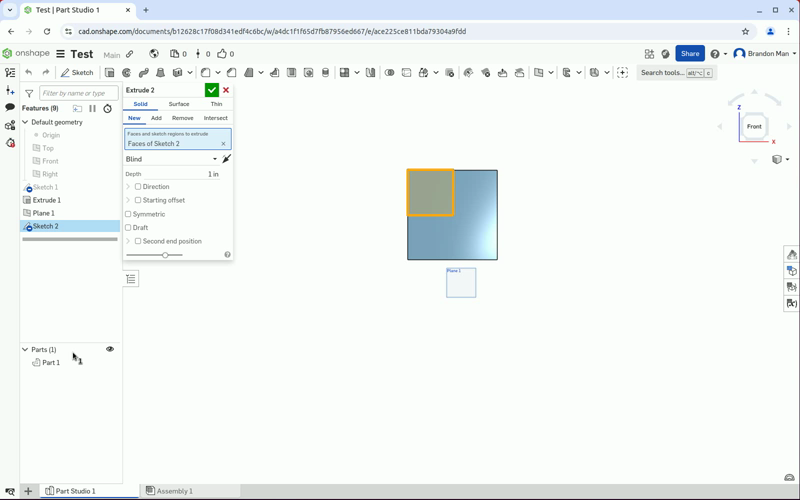
mouse_move(143, 106)
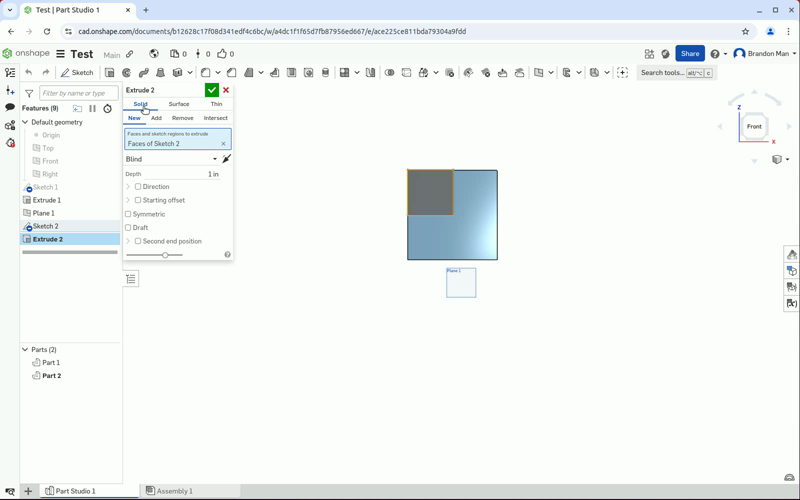
click(143, 106)
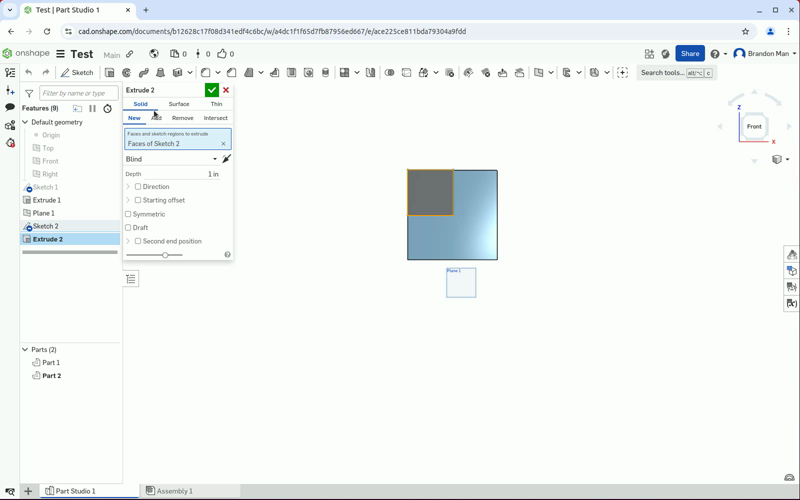
mouse_move(186, 120)
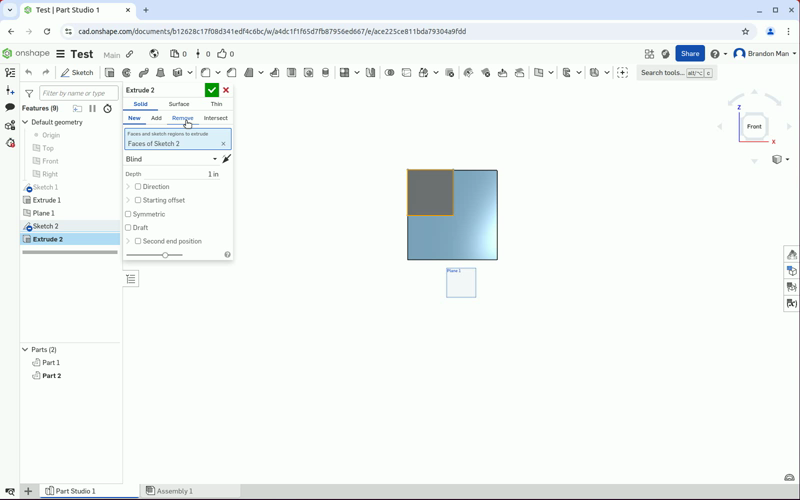
click(186, 120)
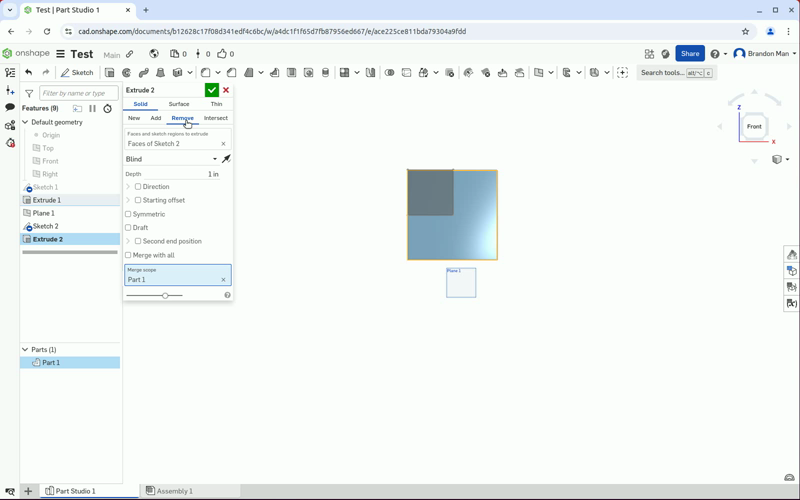
key(tab, 4)
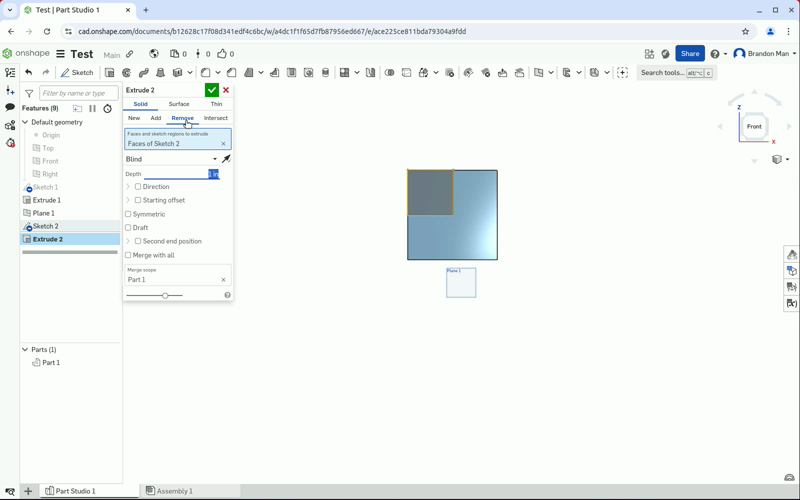
text(9.147)
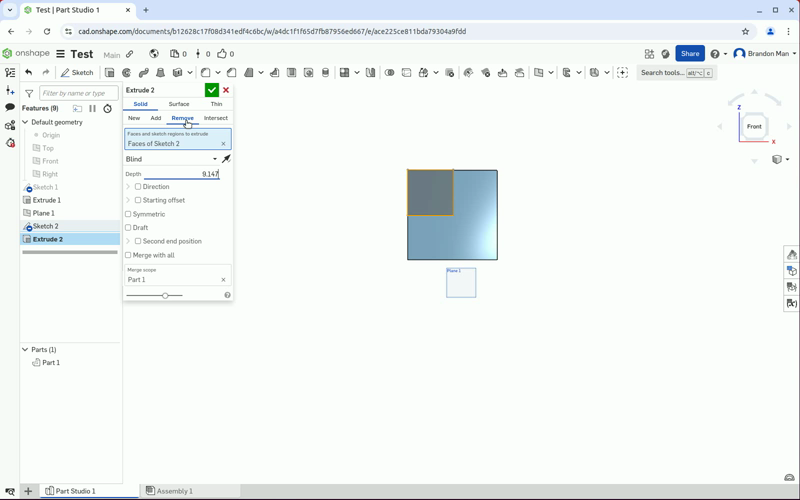
key(tab, 6)
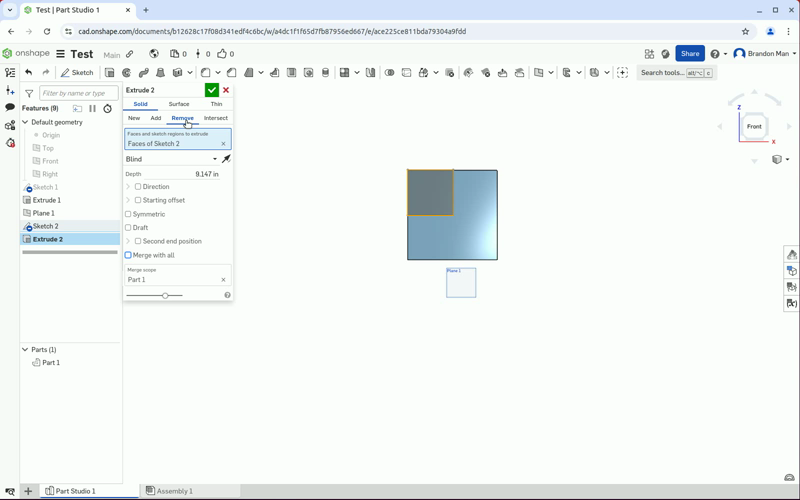
key(space)
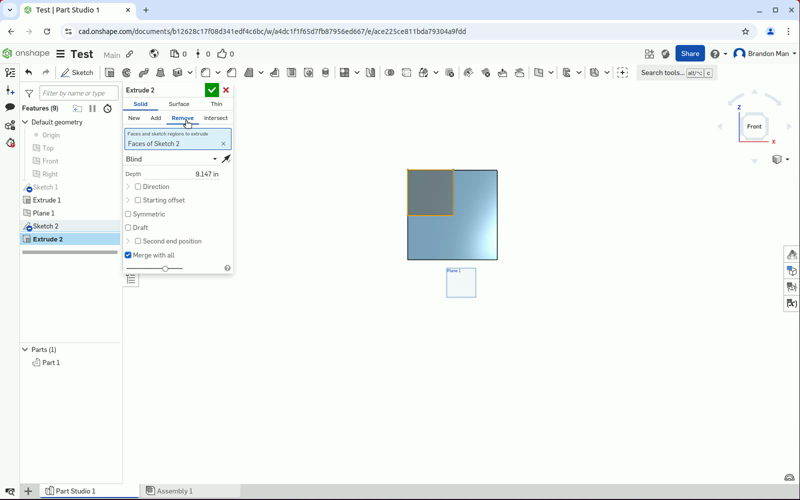
key(enter)
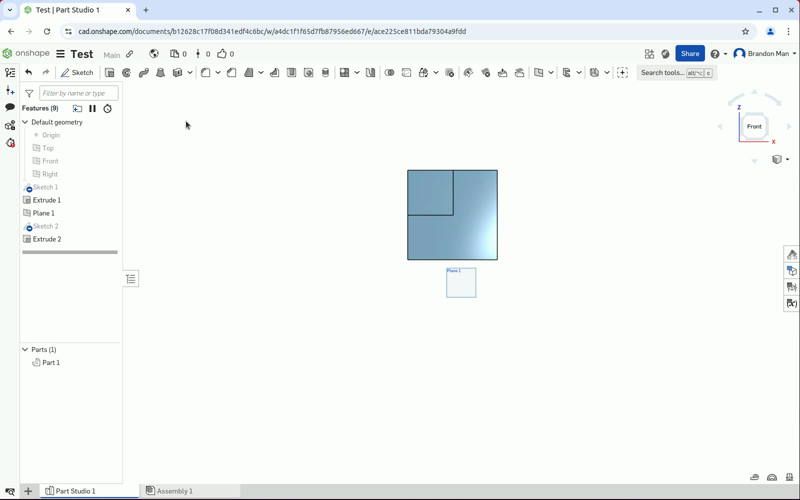
key(shift+h)
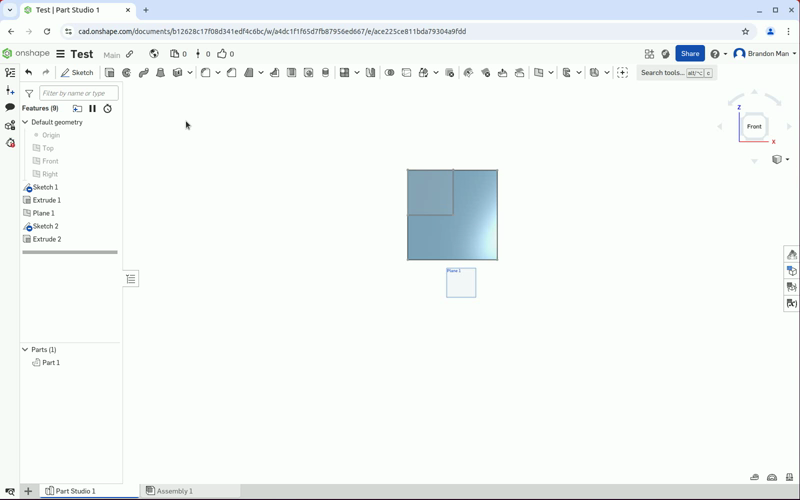
key(shift+h)
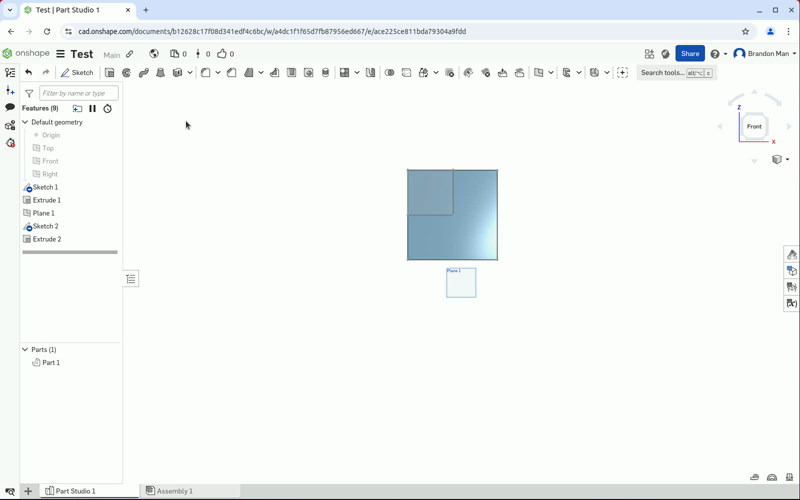
key(shift+7)
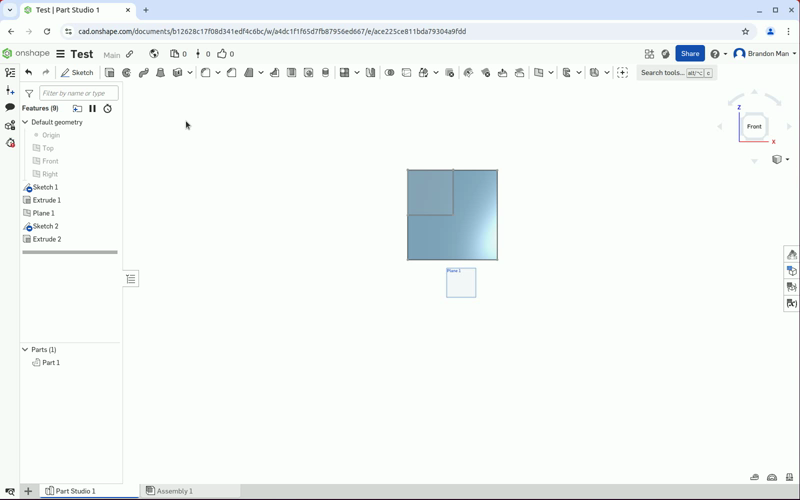
key(left, 2)
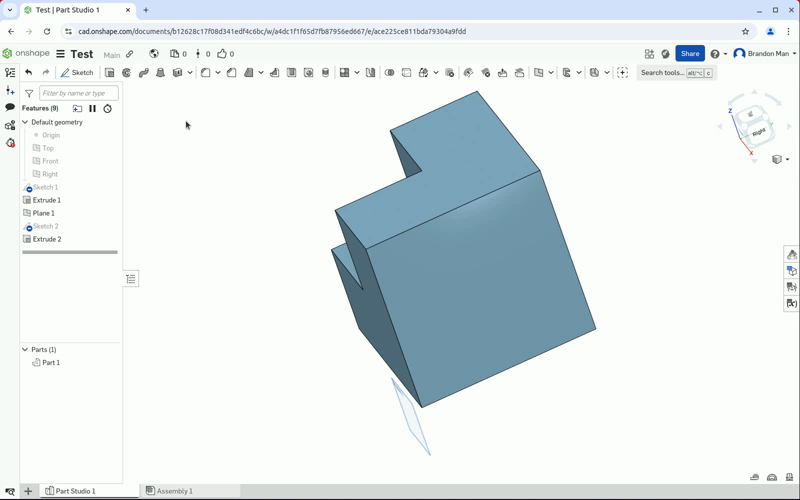
key(down, 2)
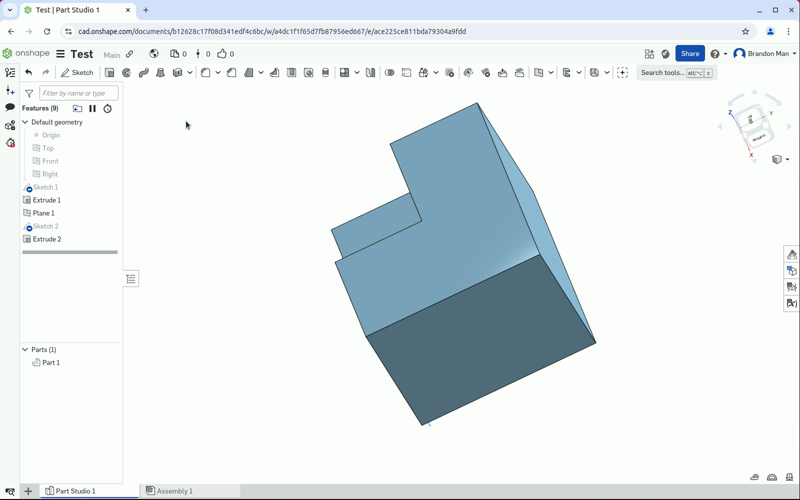
key(up, 2)
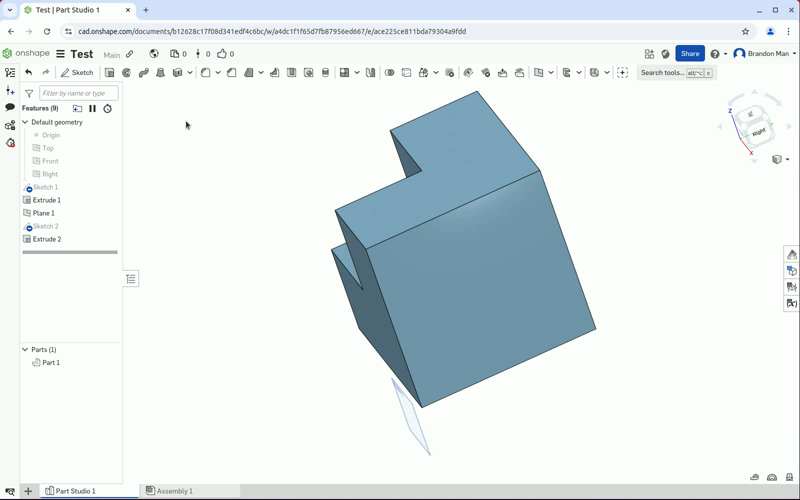
key(right, 2)
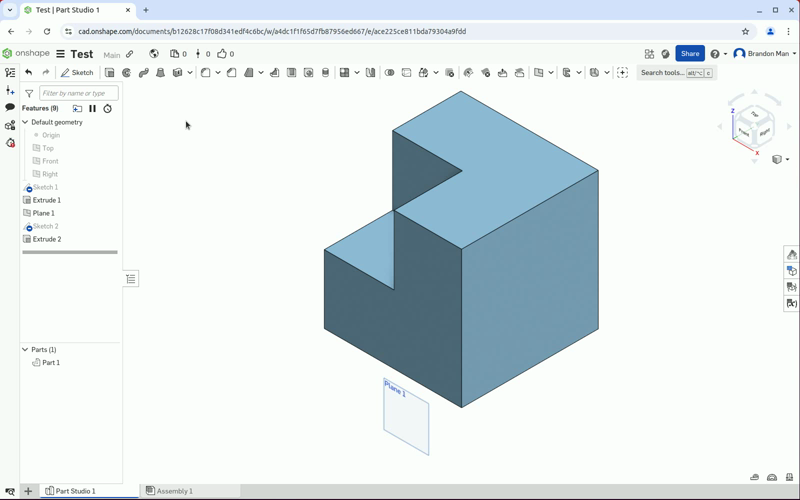
mouse_move(73, 189)
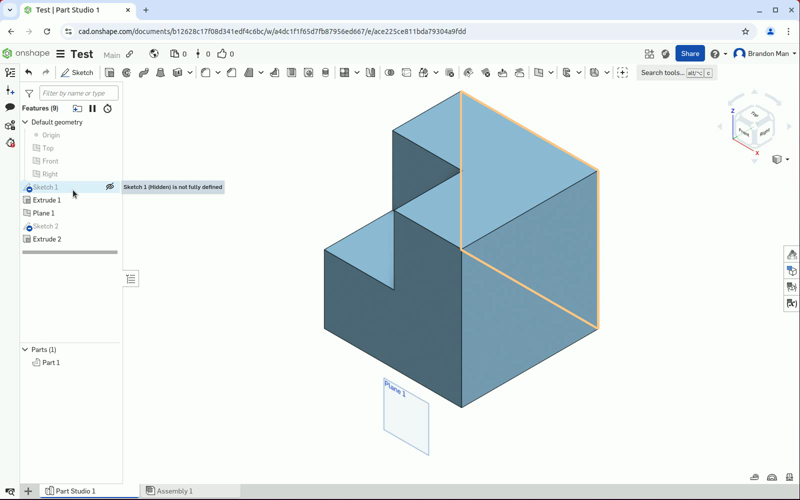
click(73, 189)